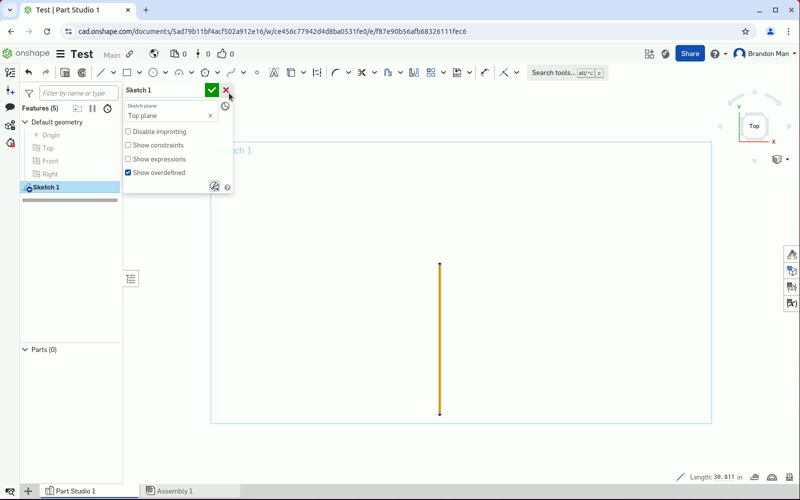
key(shift+h)
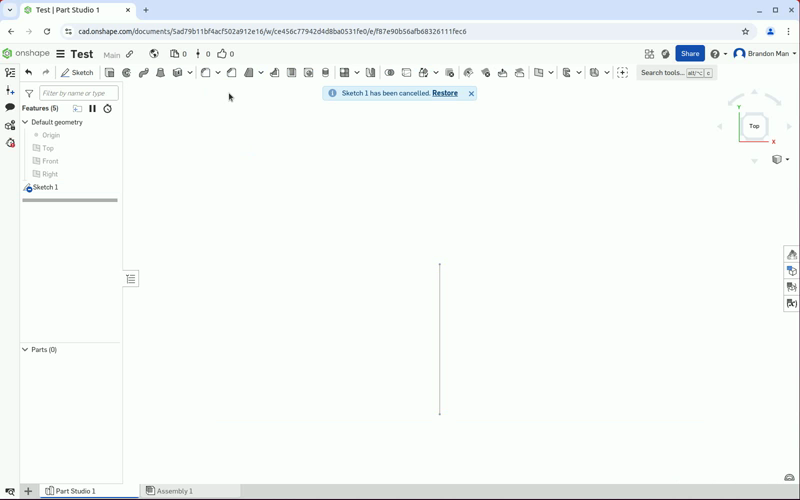
key(shift+s)
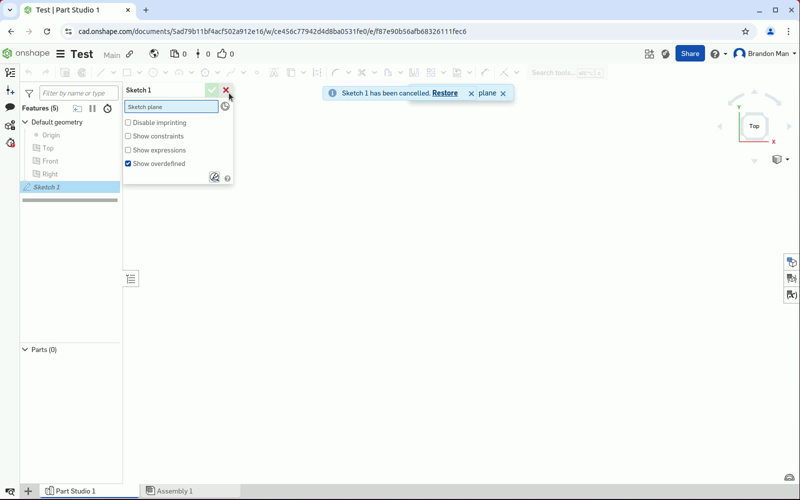
mouse_move(73, 150)
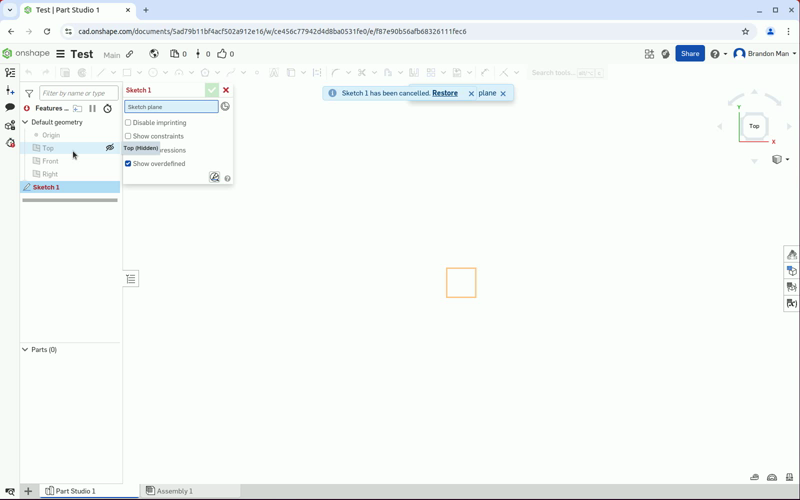
click(73, 150)
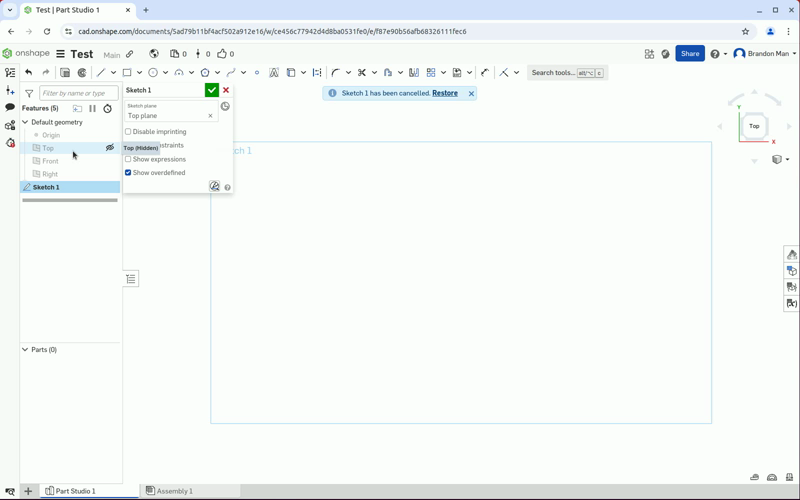
mouse_move(73, 352)
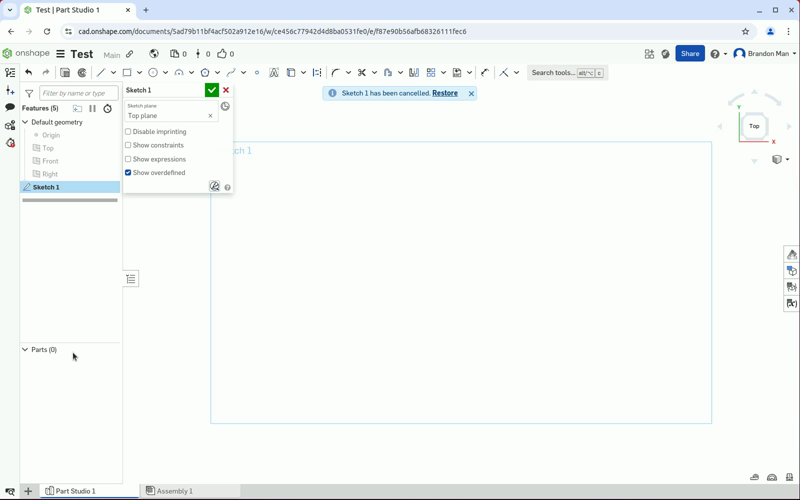
key(y)
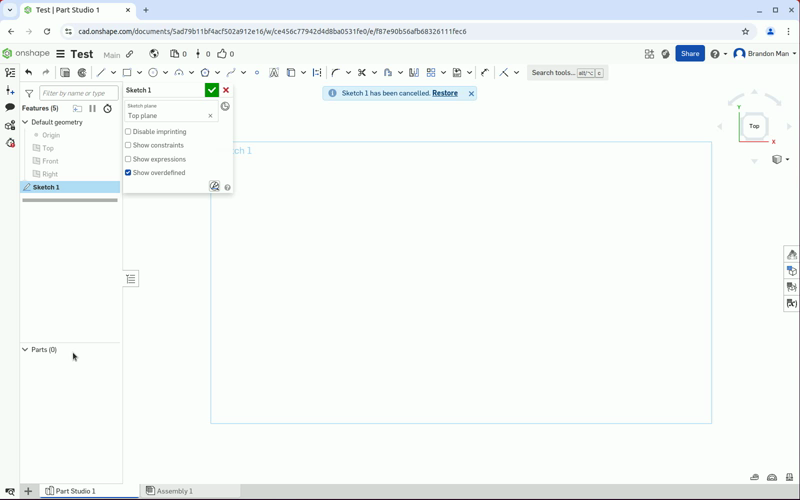
key(l)
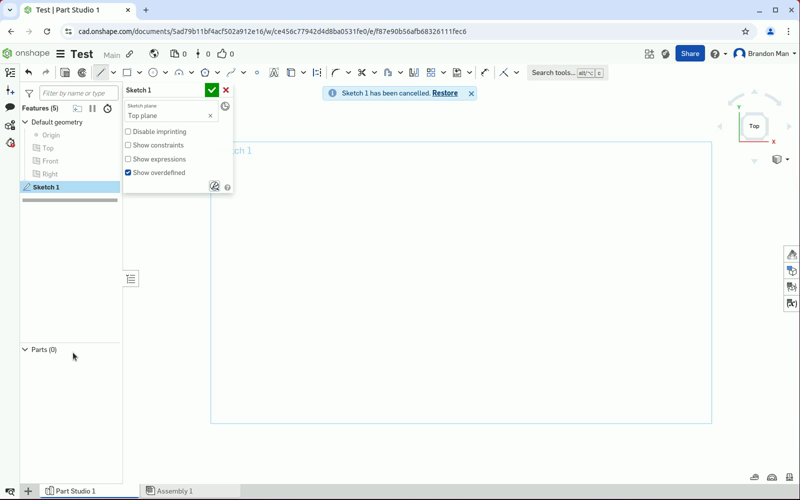
key_down(shift)
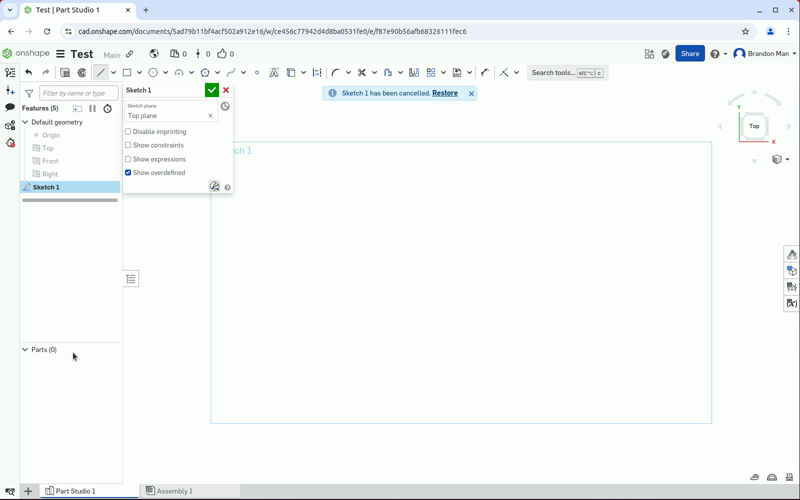
mouse_move(348, 319)
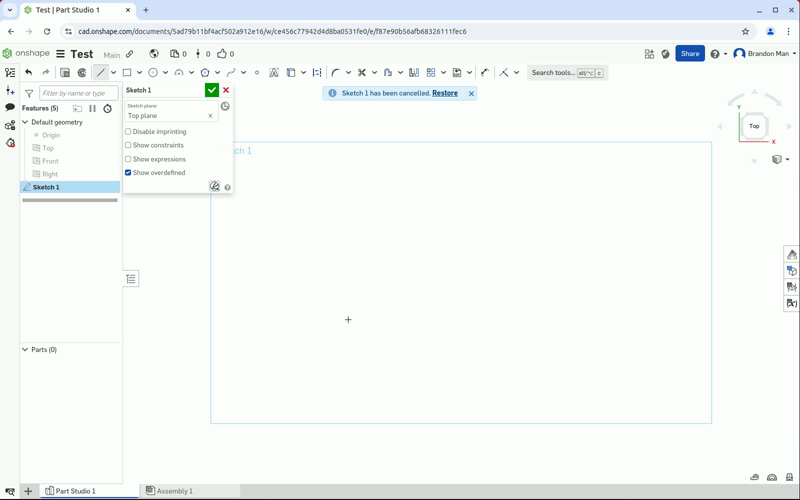
click(348, 319)
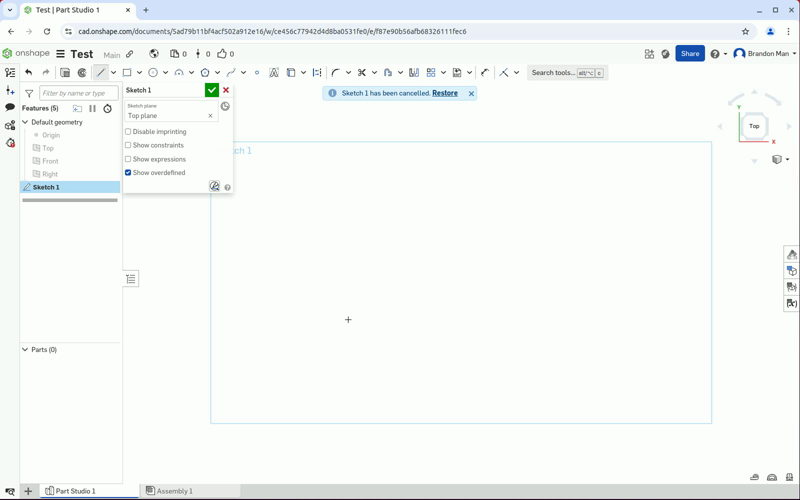
key_up(shift)
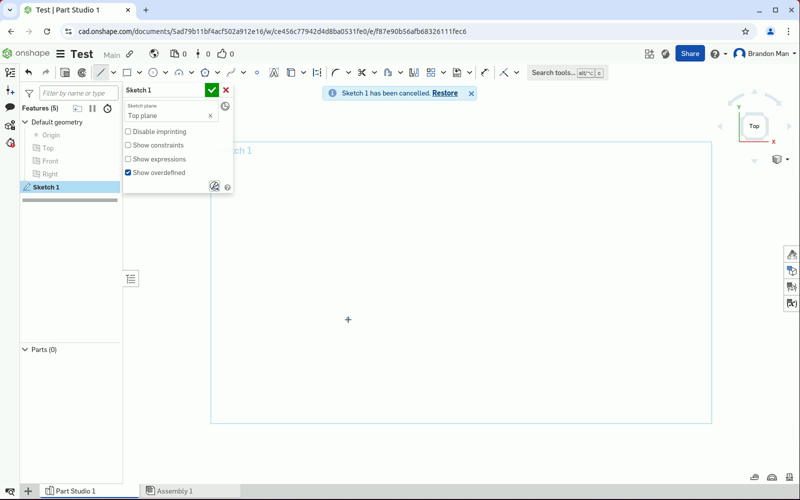
key_down(shift)
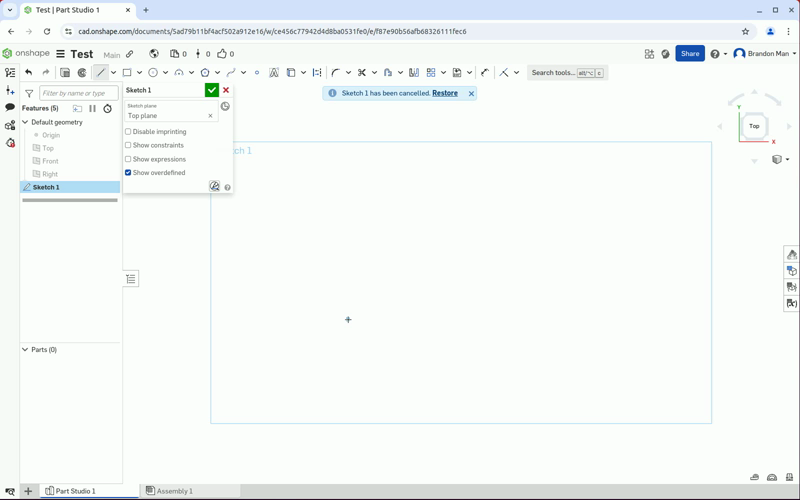
mouse_move(378, 319)
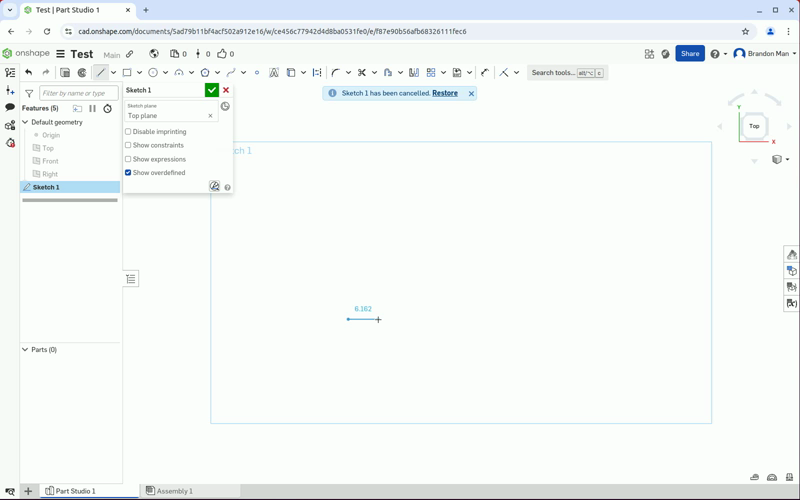
mouse_move(383, 319)
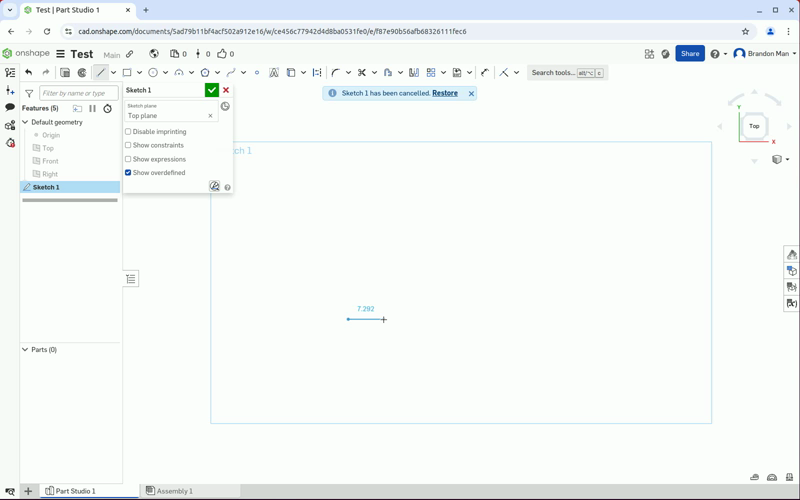
click(383, 319)
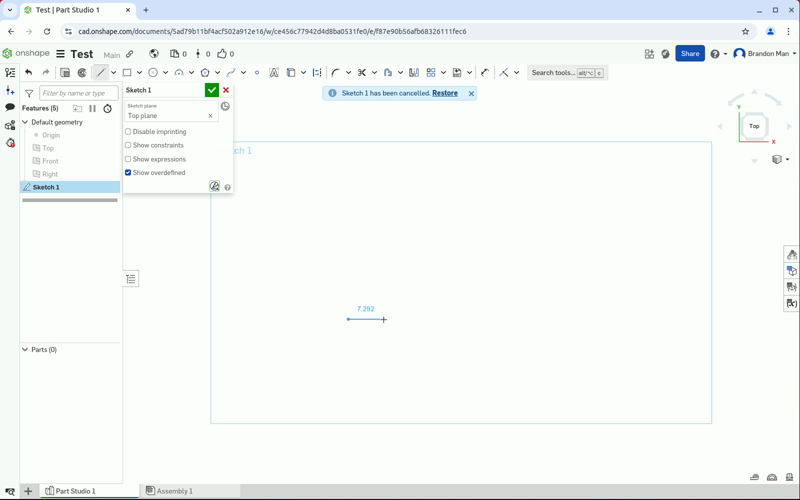
key_up(shift)
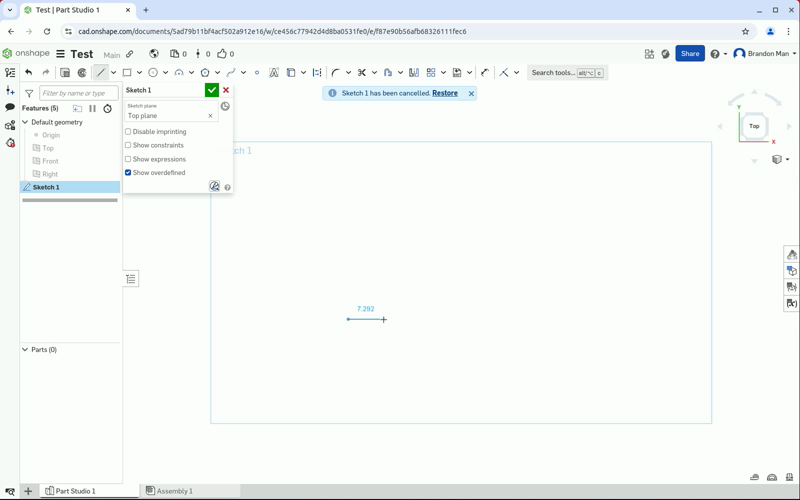
key_down(shift)
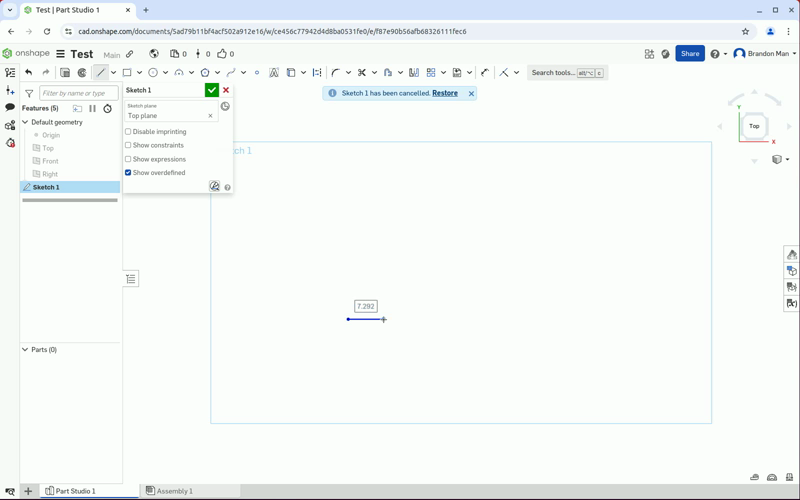
mouse_move(413, 319)
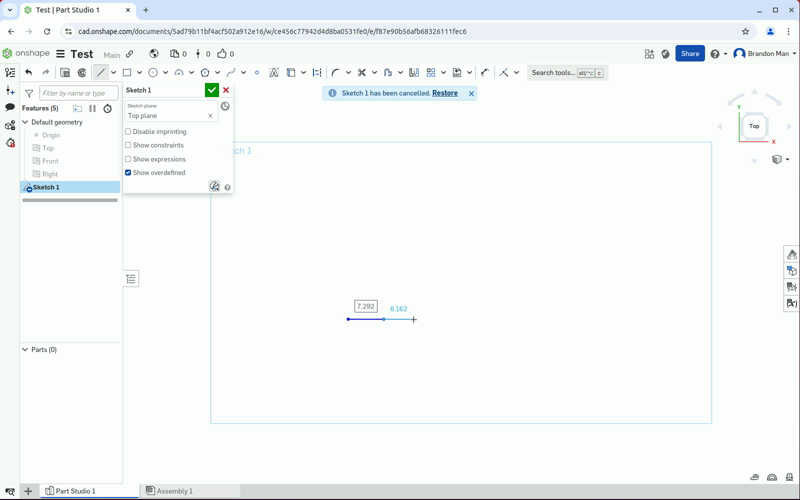
mouse_move(383, 260)
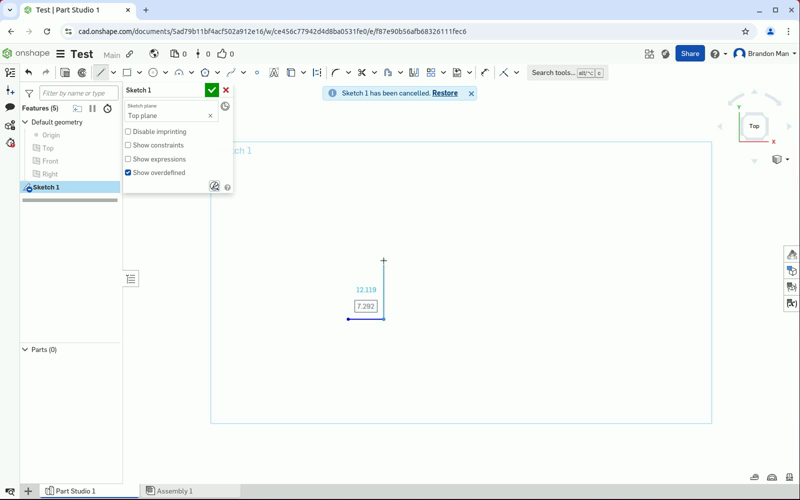
click(383, 260)
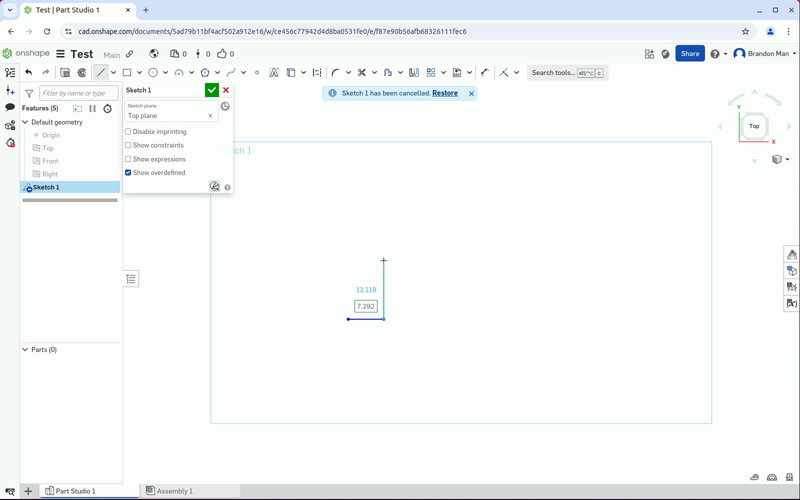
key_up(shift)
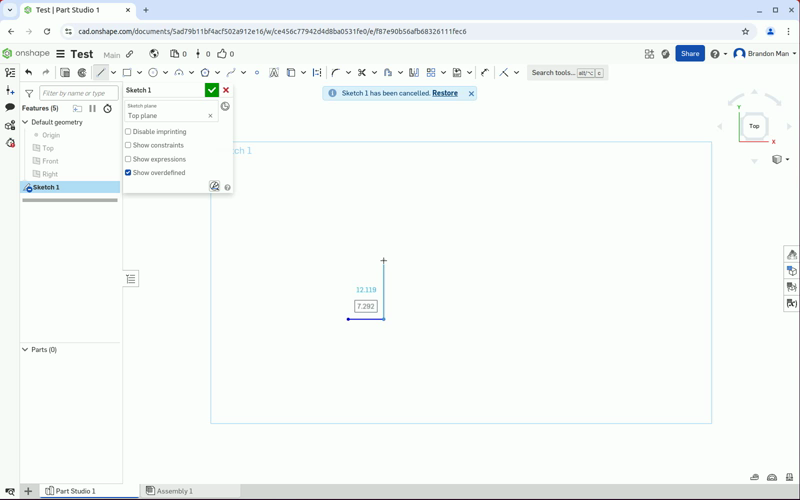
key_down(shift)
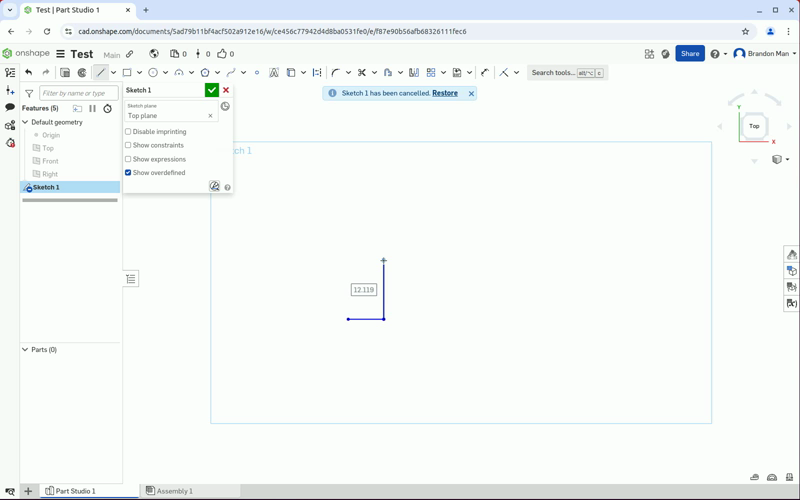
mouse_move(461, 260)
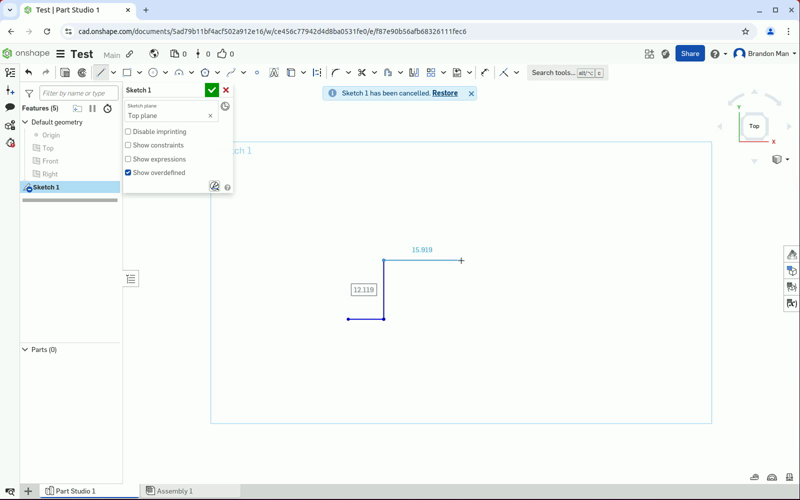
click(461, 260)
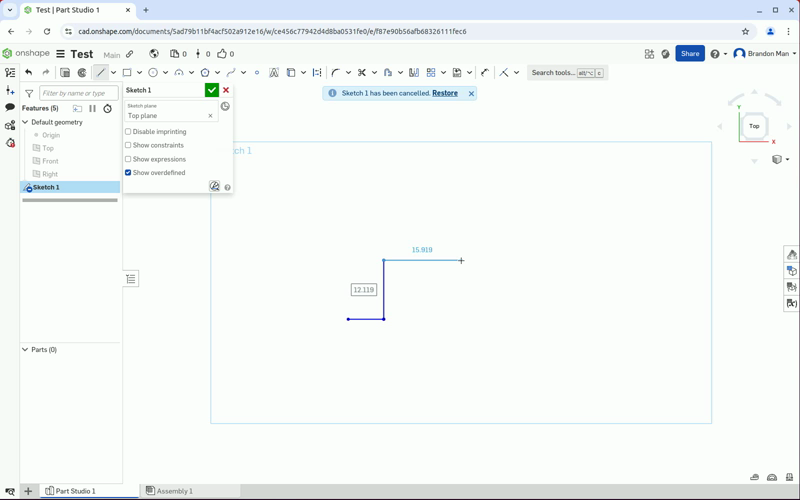
key_up(shift)
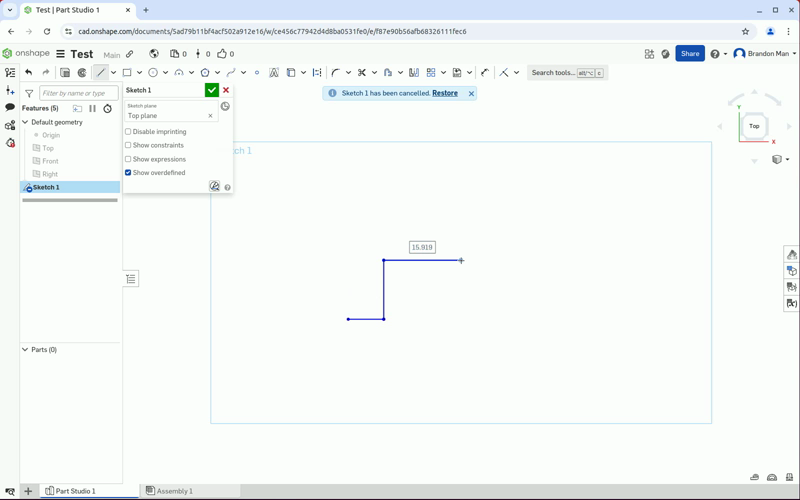
key_down(shift)
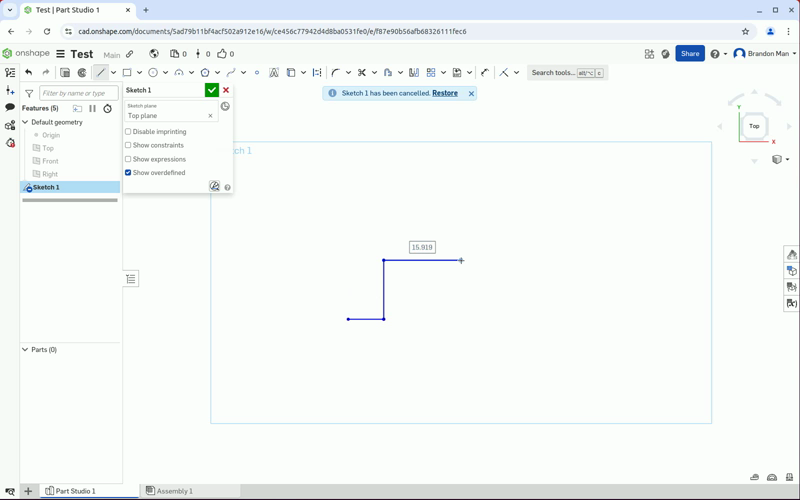
mouse_move(536, 260)
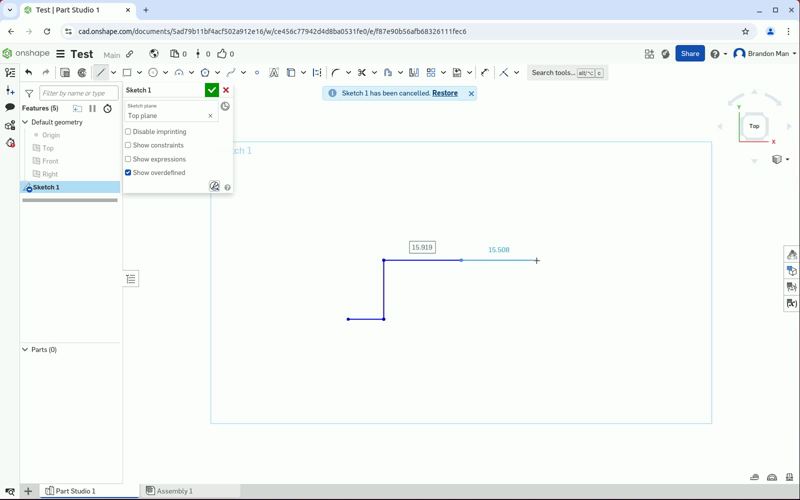
click(536, 260)
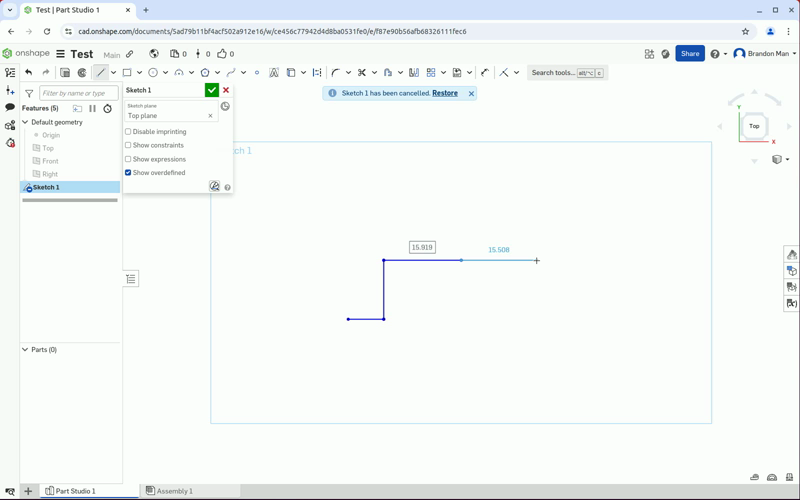
key_up(shift)
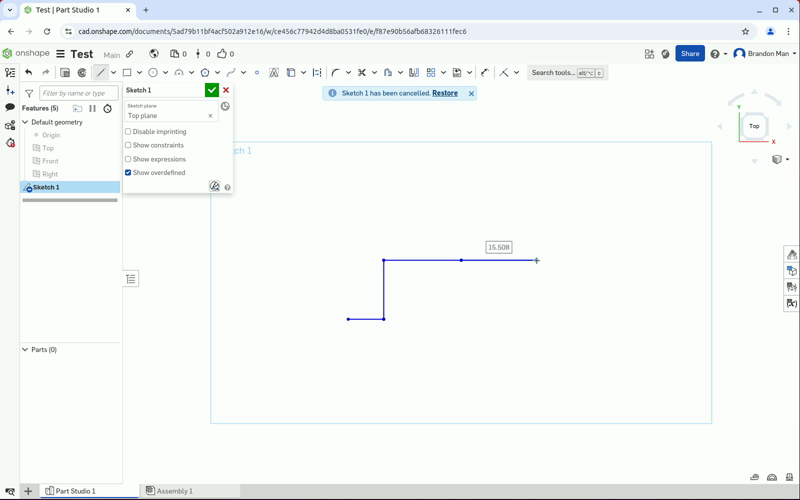
key_down(shift)
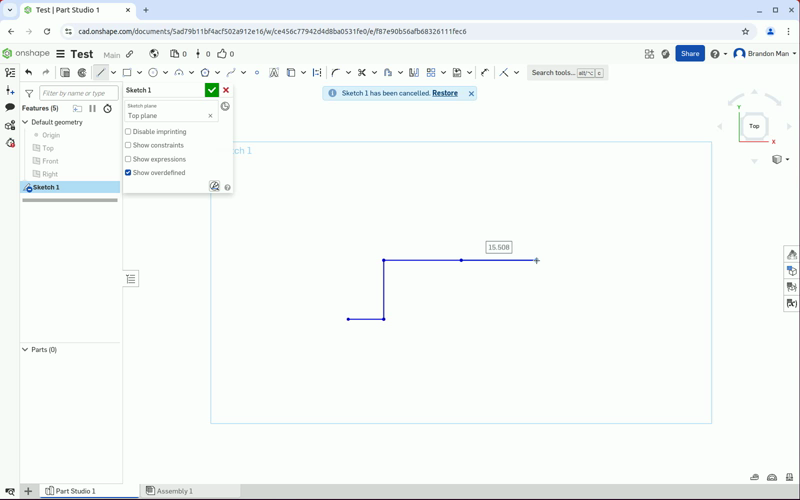
mouse_move(566, 260)
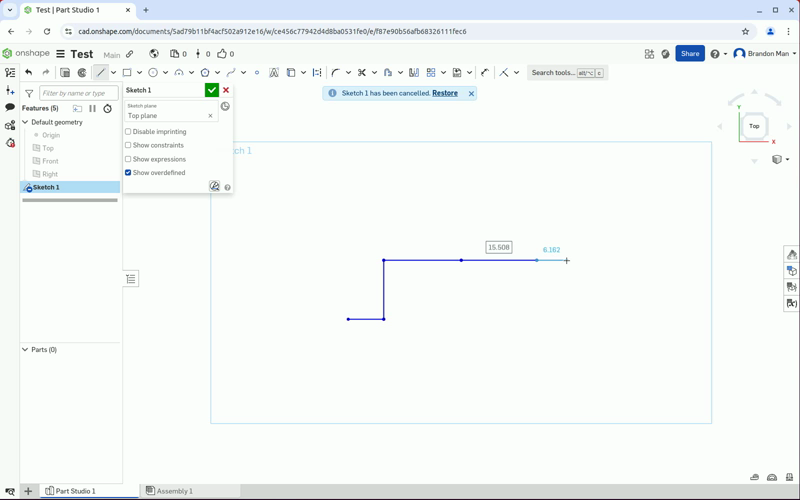
mouse_move(536, 319)
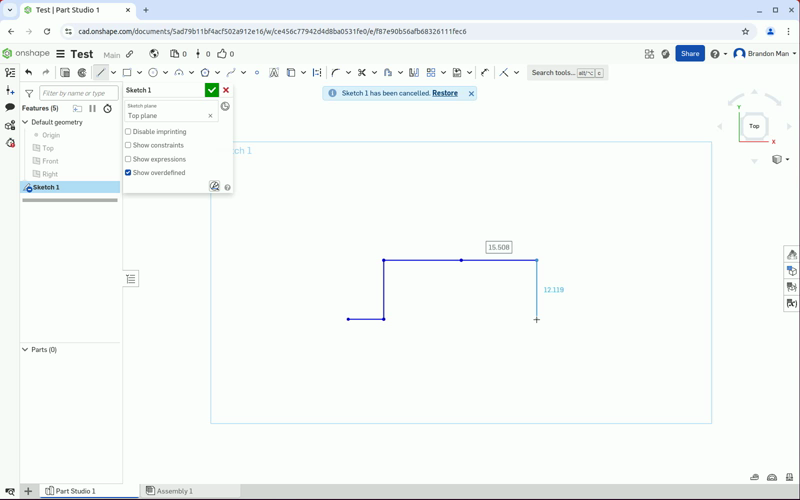
click(536, 319)
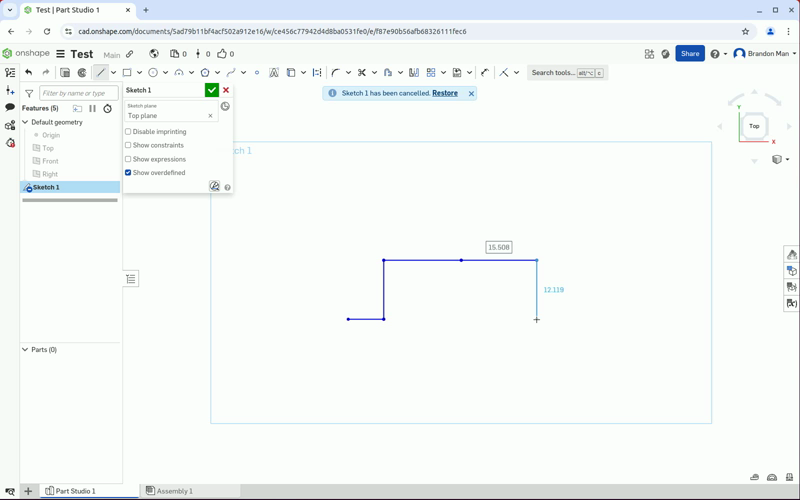
key_up(shift)
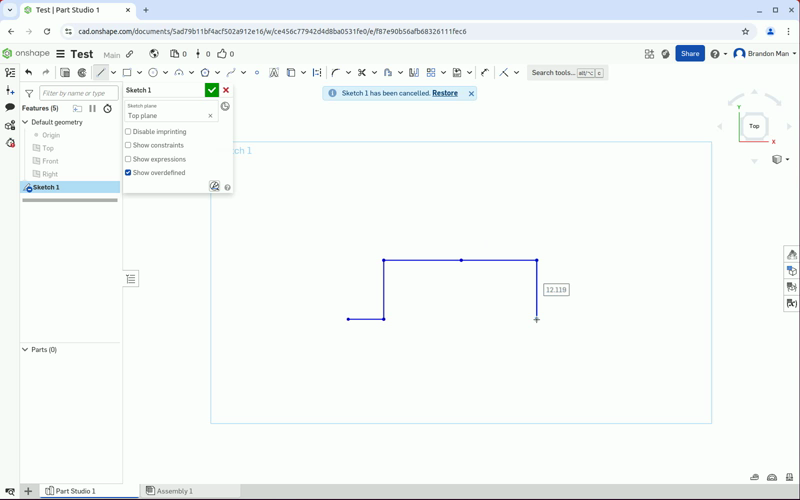
key_down(shift)
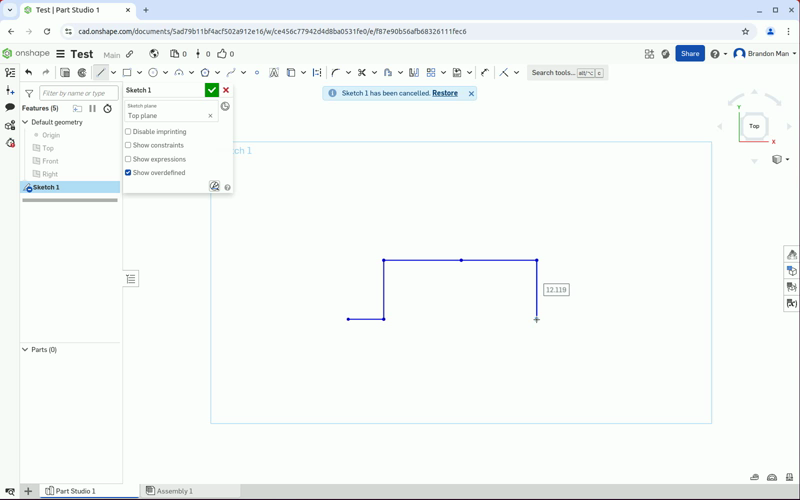
mouse_move(566, 319)
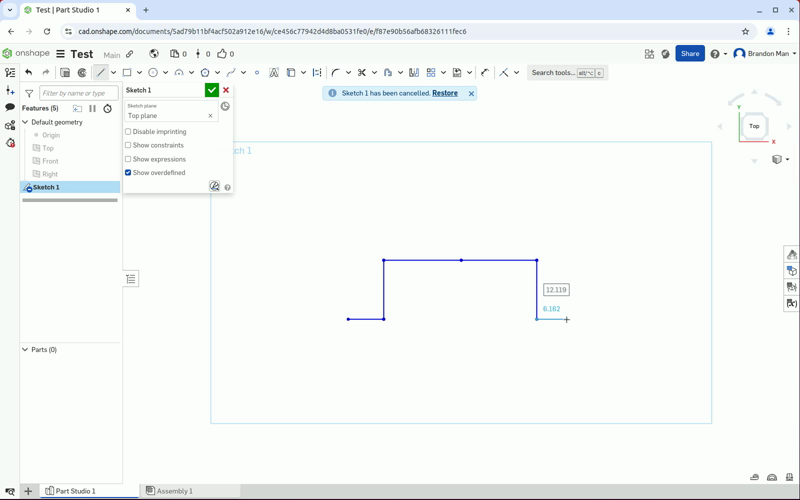
mouse_move(572, 319)
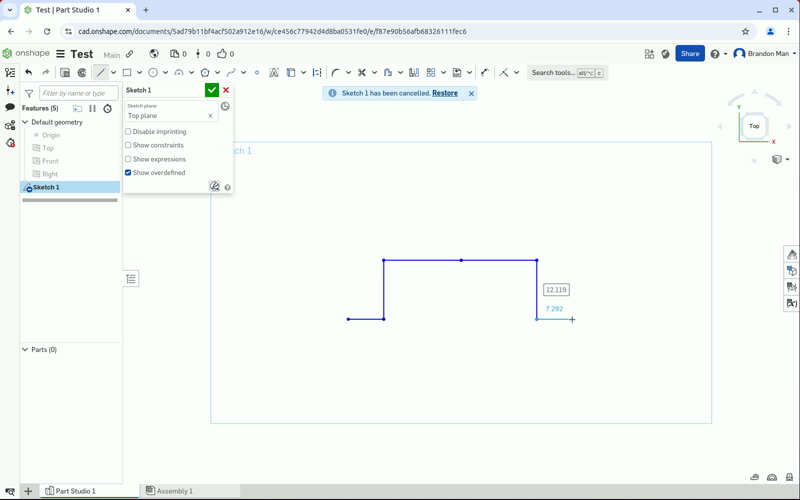
click(572, 319)
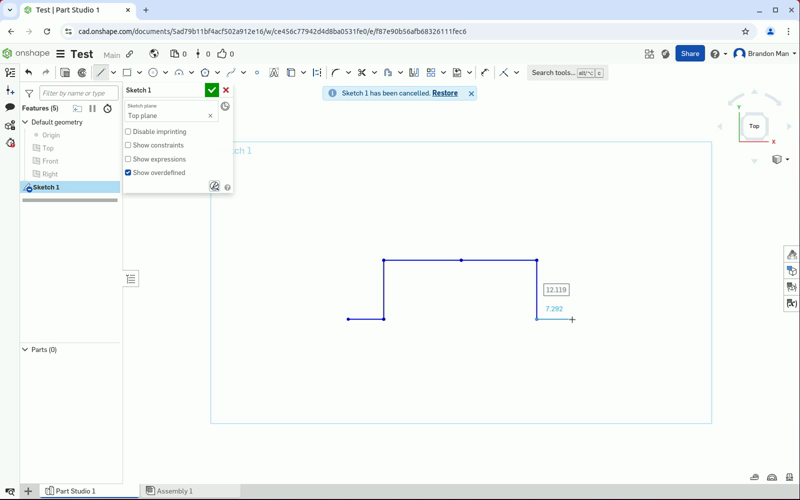
key_up(shift)
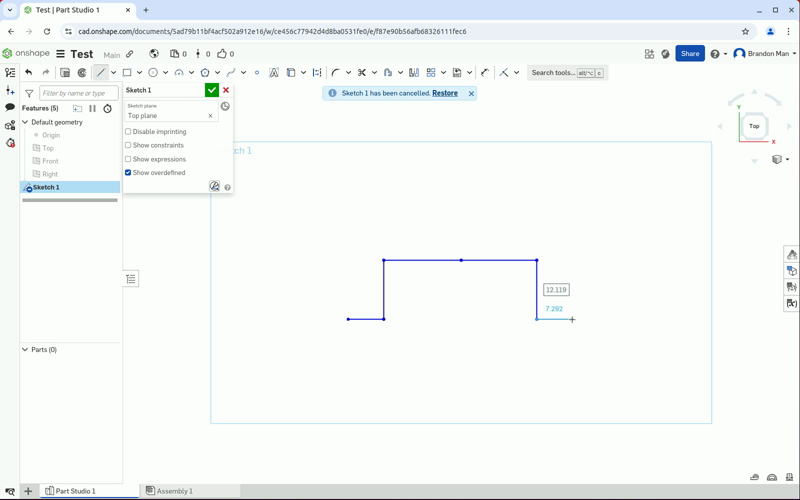
key_down(shift)
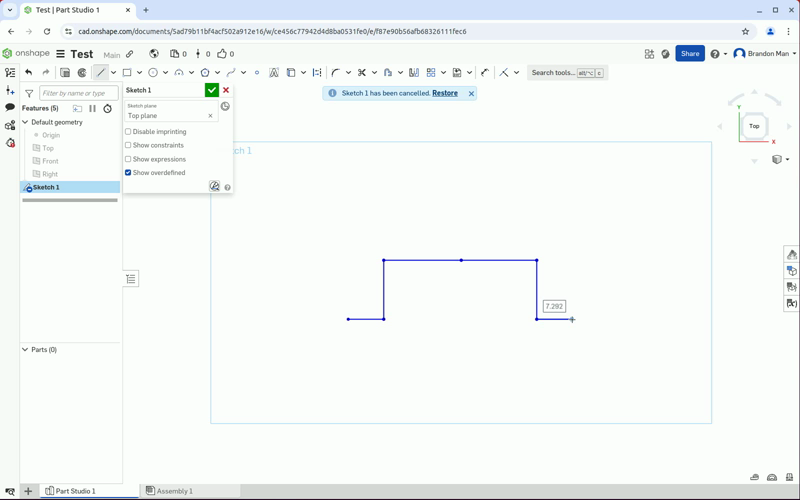
mouse_move(572, 248)
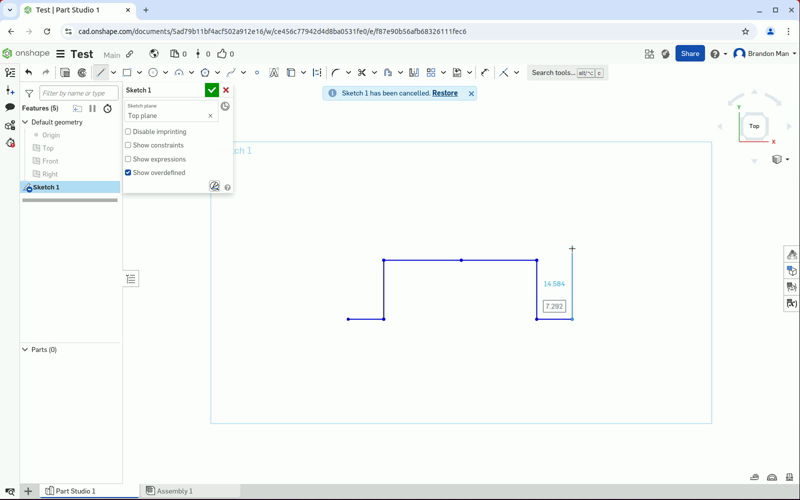
click(572, 248)
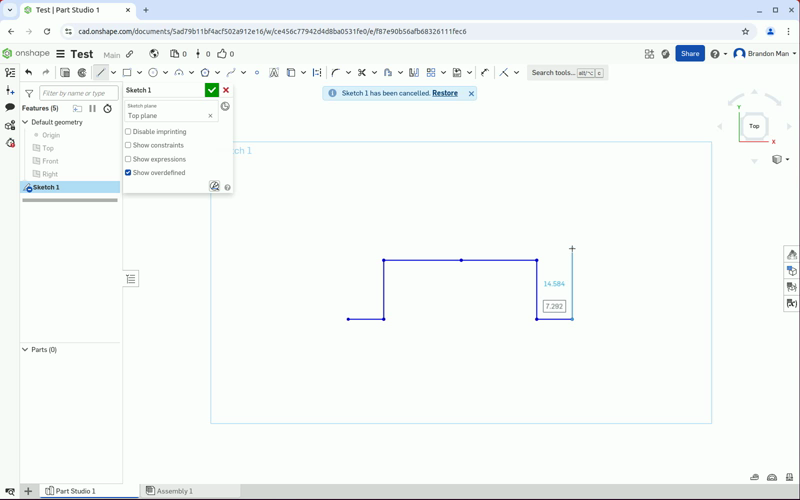
key_up(shift)
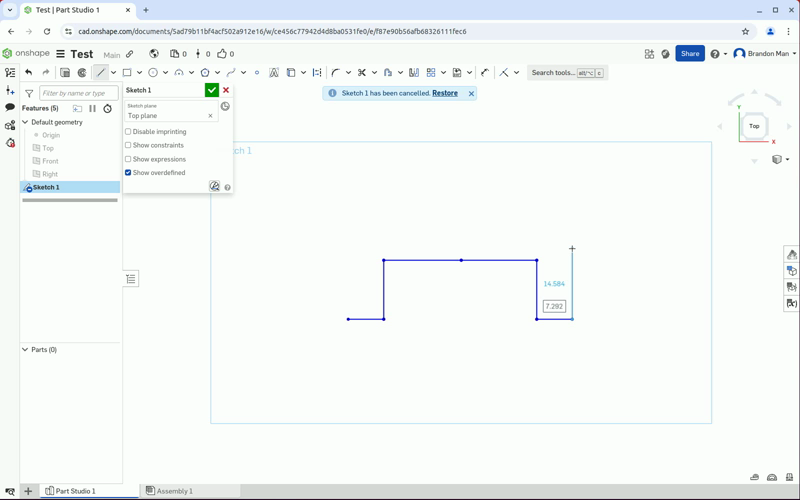
key(esc)
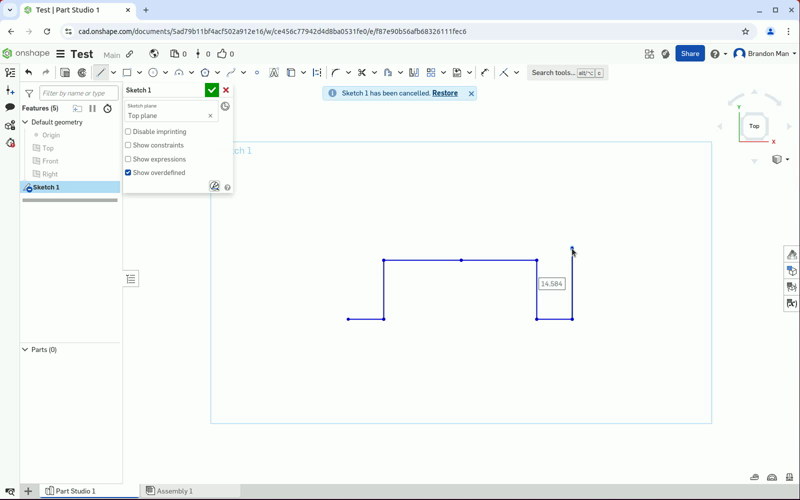
key(a)
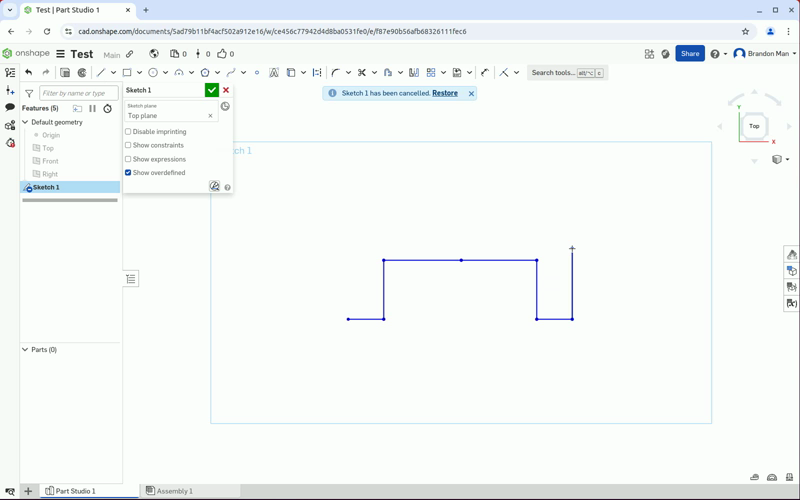
mouse_move(572, 248)
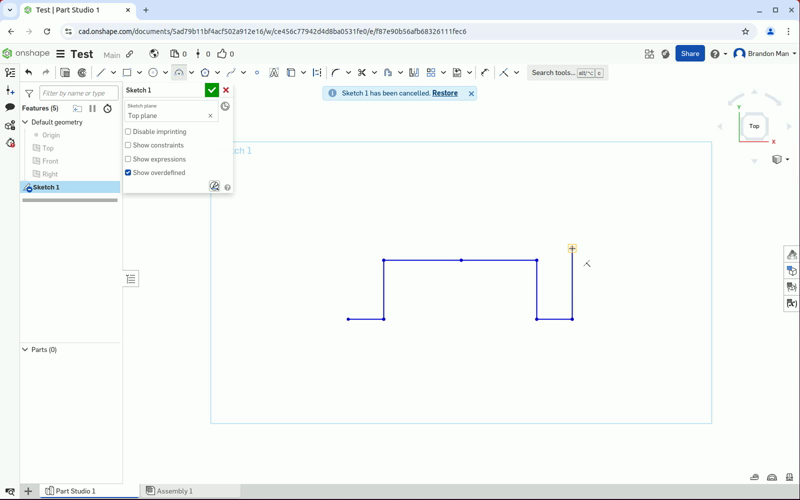
click(572, 248)
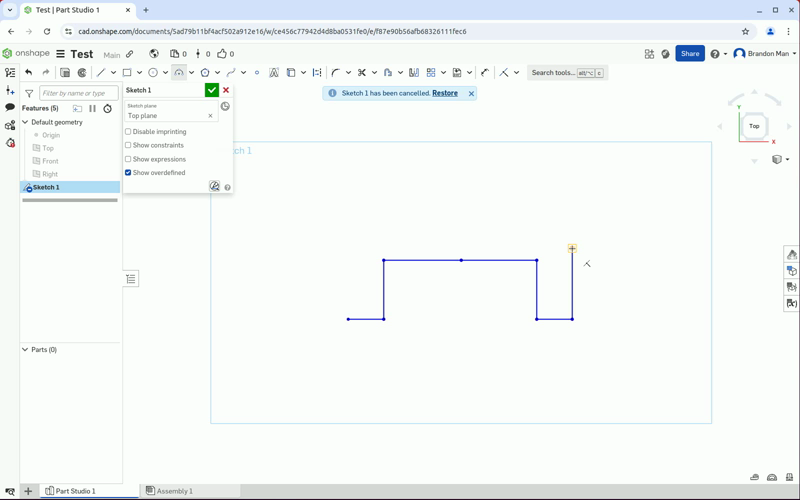
key_down(shift)
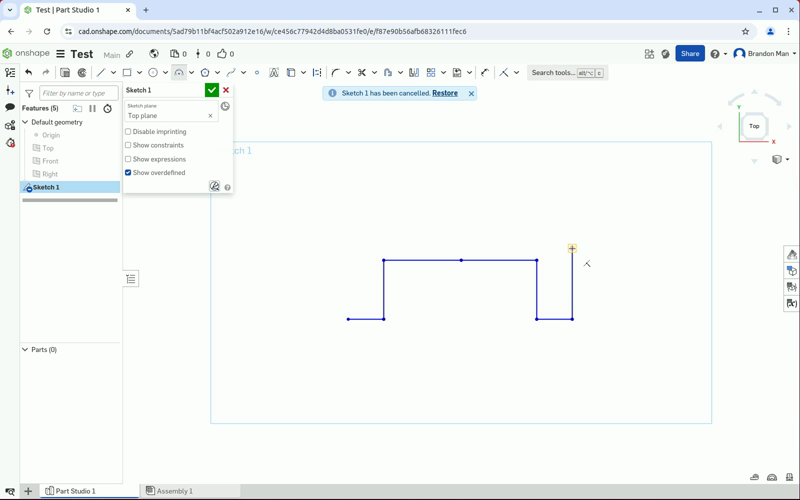
mouse_move(348, 248)
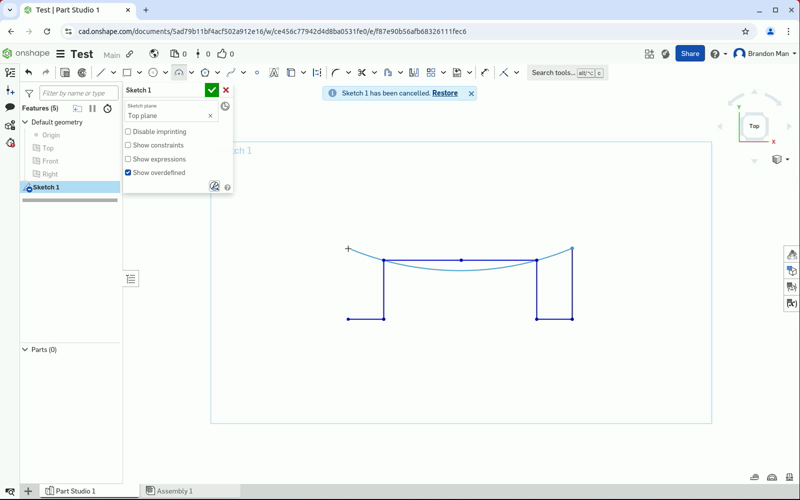
click(348, 248)
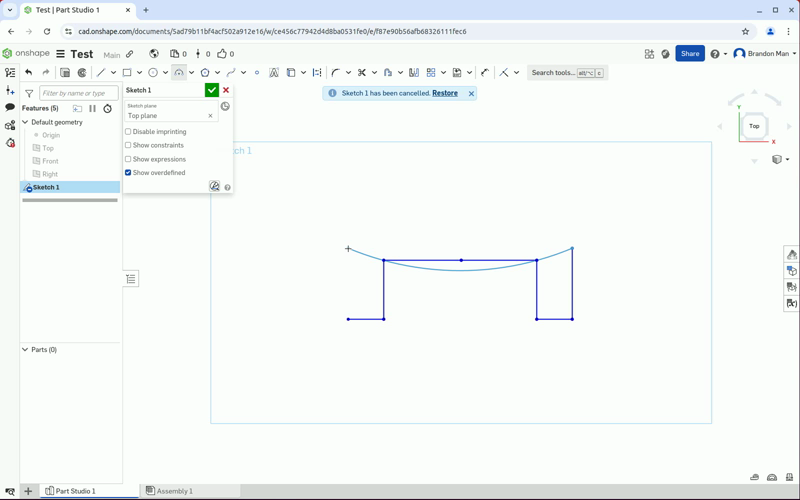
mouse_move(460, 240)
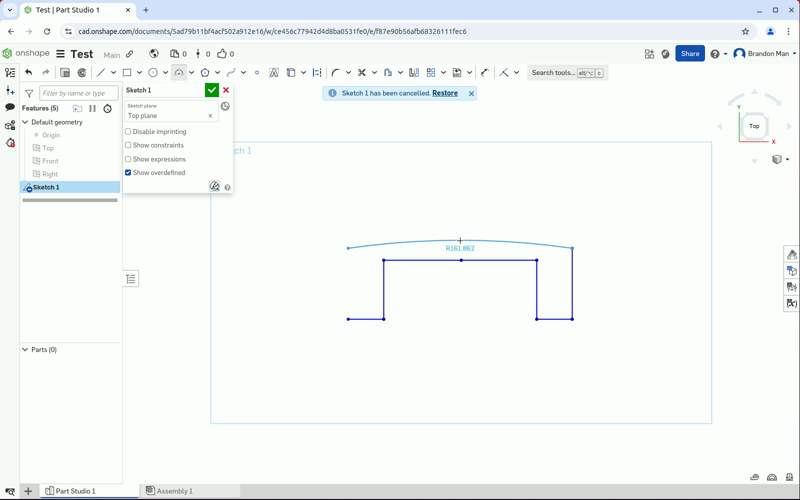
click(460, 240)
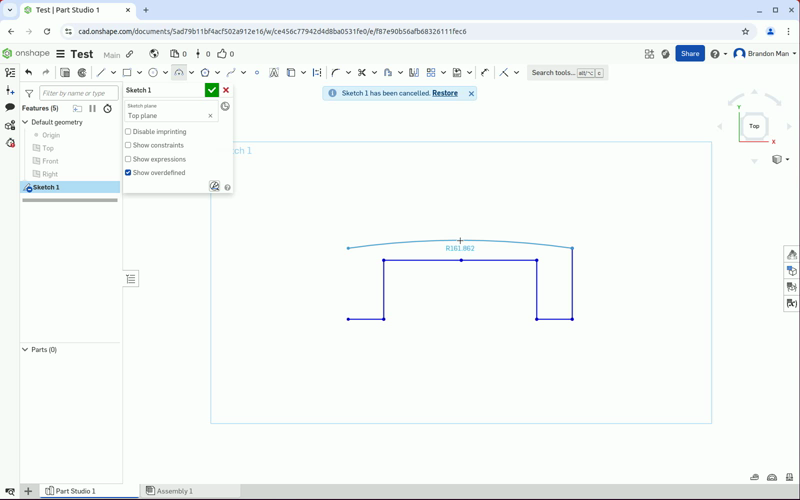
key_up(shift)
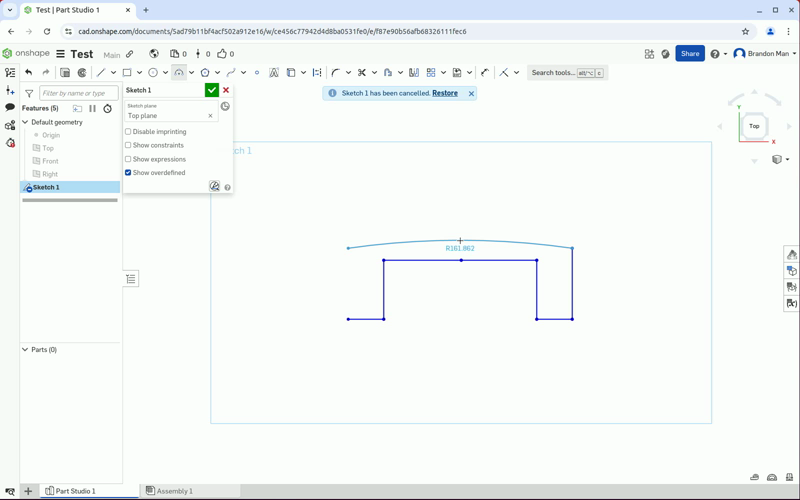
key(esc)
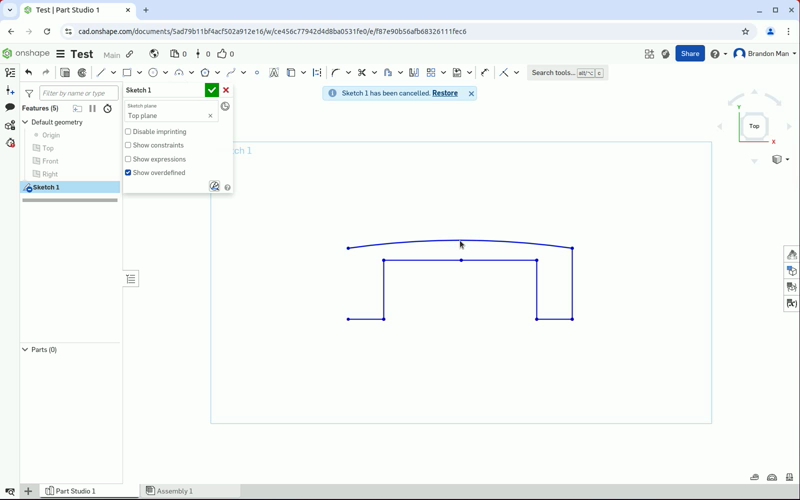
key(l)
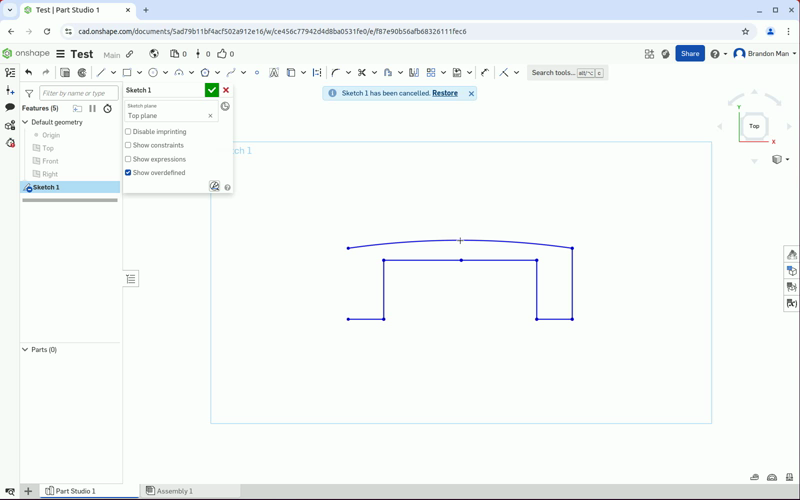
mouse_move(348, 248)
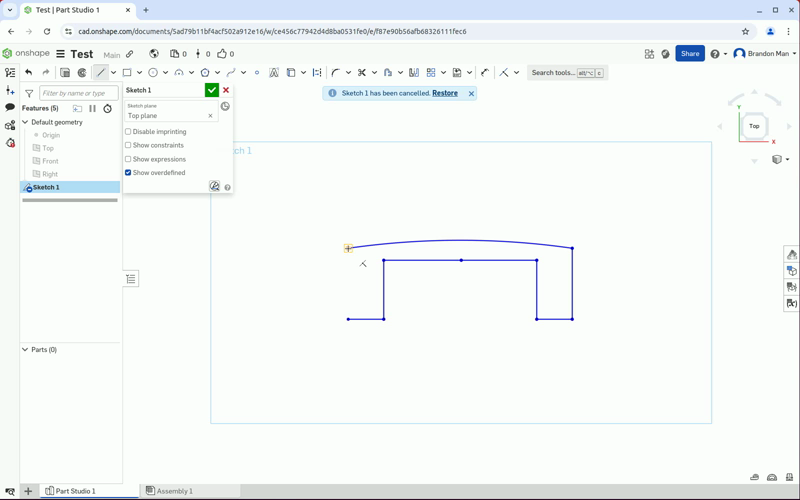
click(348, 248)
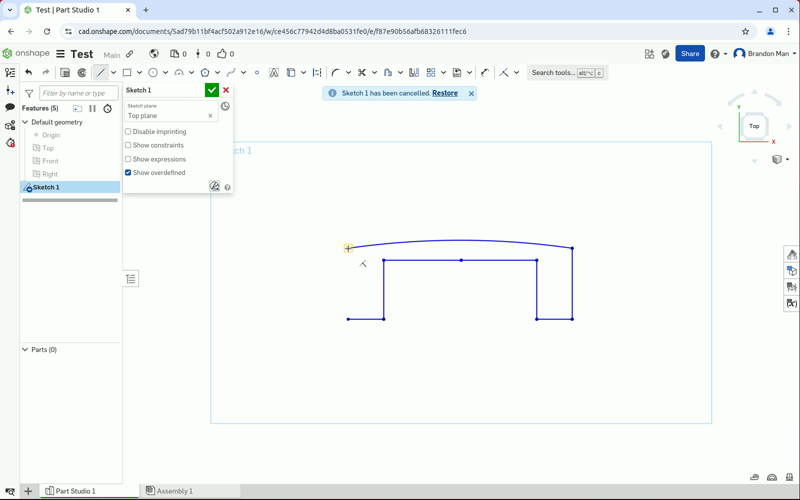
key_down(shift)
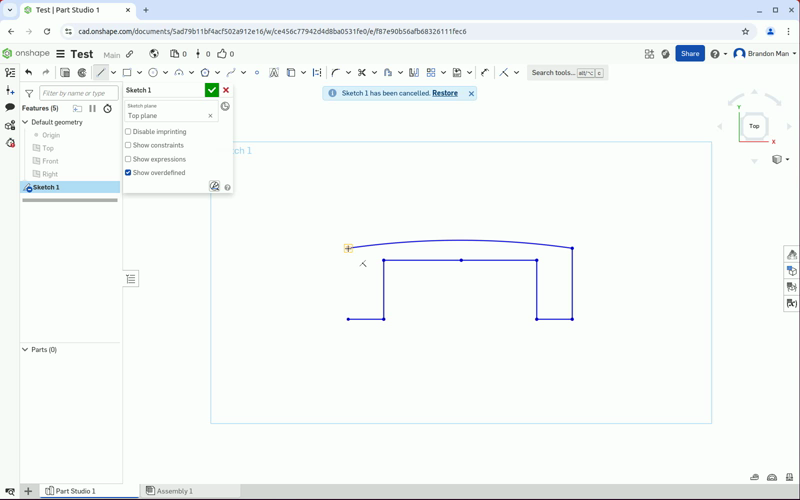
mouse_move(348, 319)
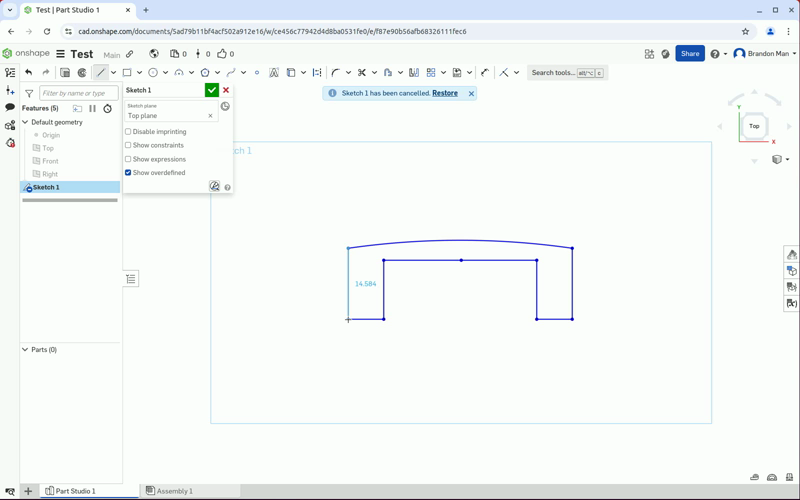
key_up(shift)
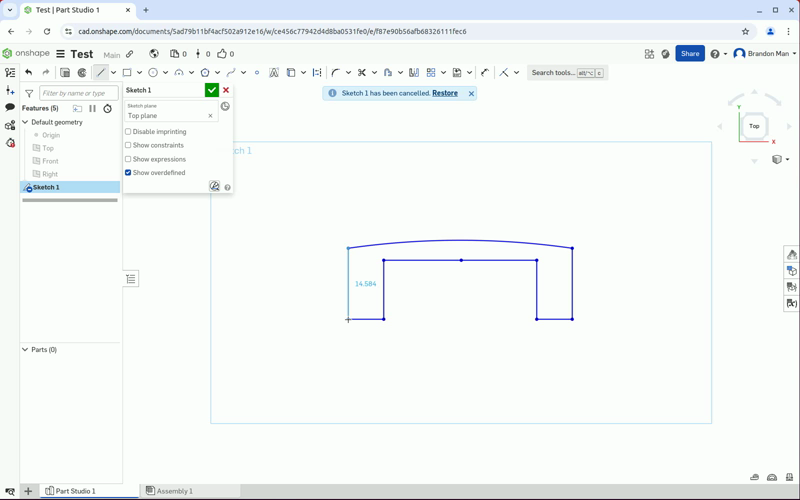
click(348, 319)
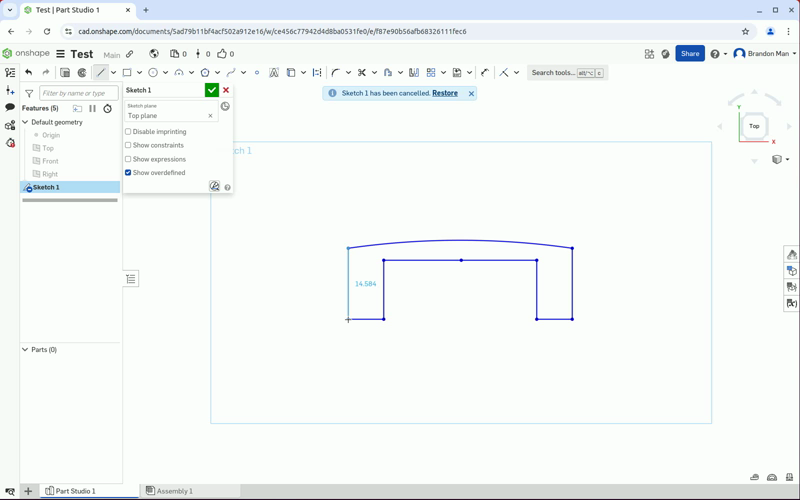
key(esc)
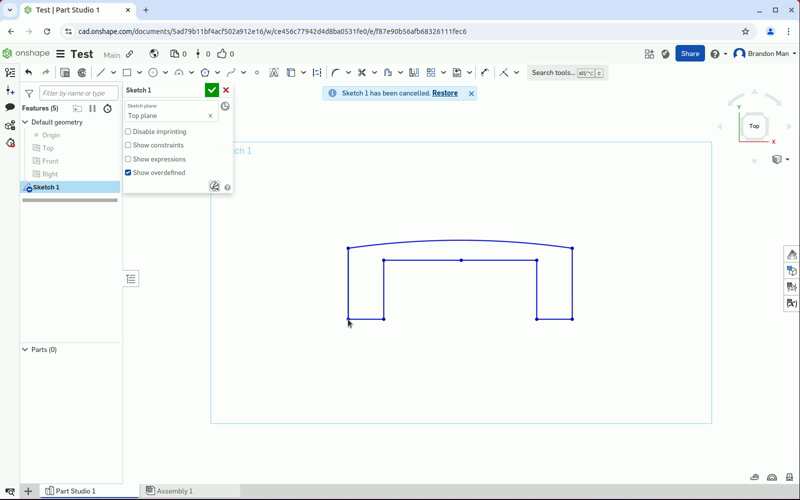
mouse_move(361, 253)
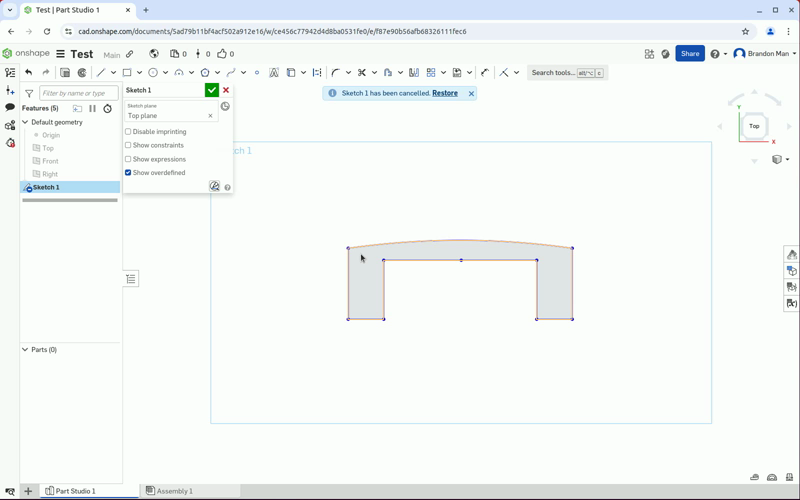
click(361, 253)
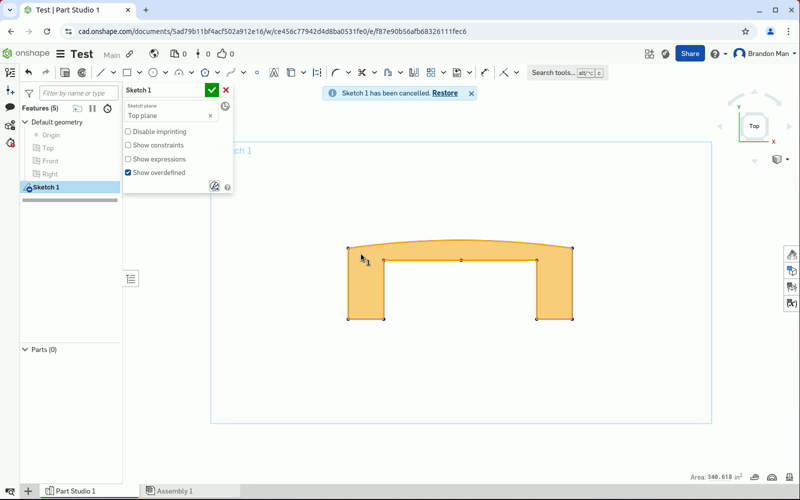
mouse_move(73, 352)
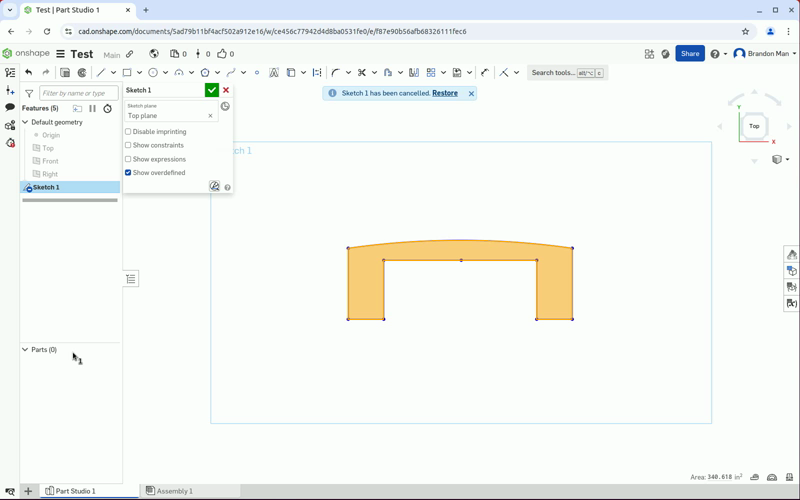
key(shift+y)
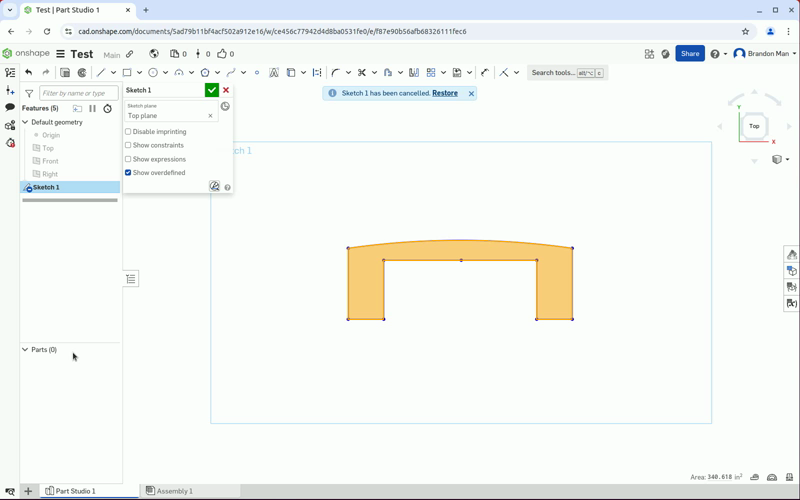
key(shift+e)
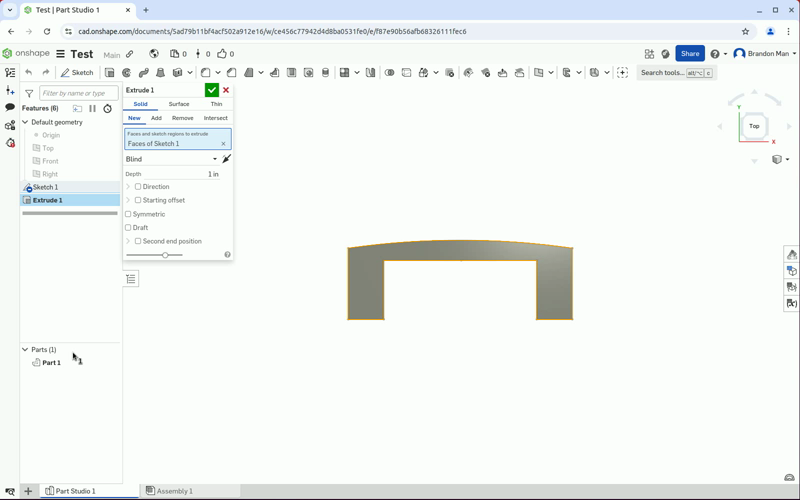
mouse_move(143, 106)
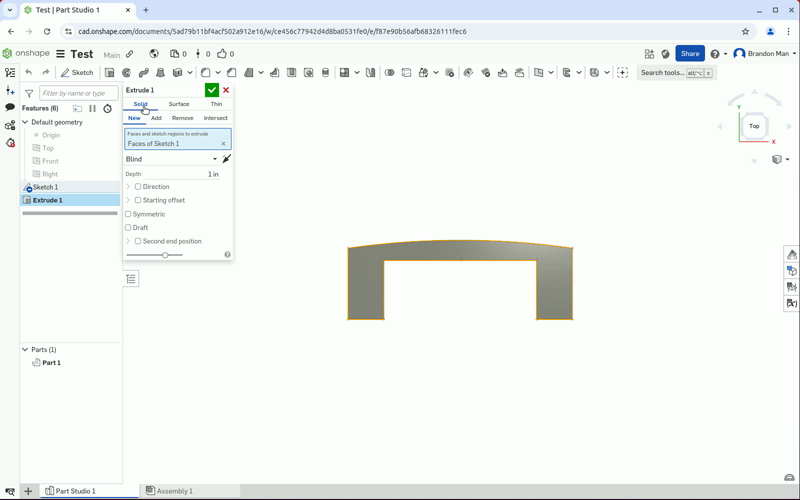
click(143, 106)
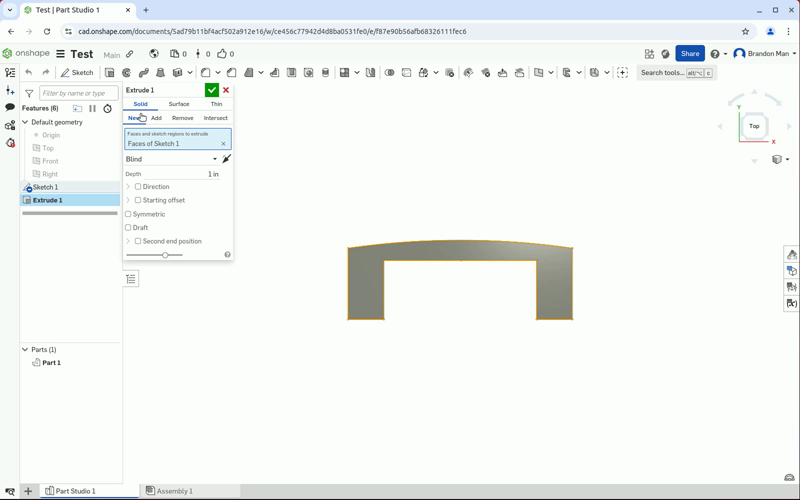
mouse_move(137, 120)
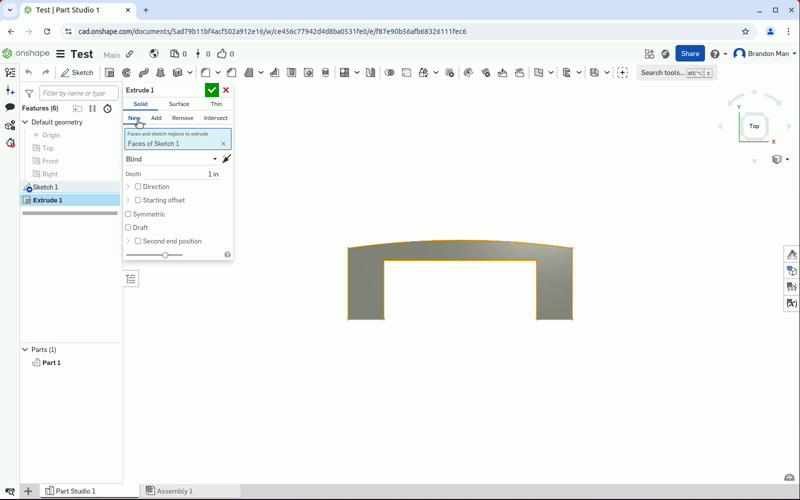
click(137, 120)
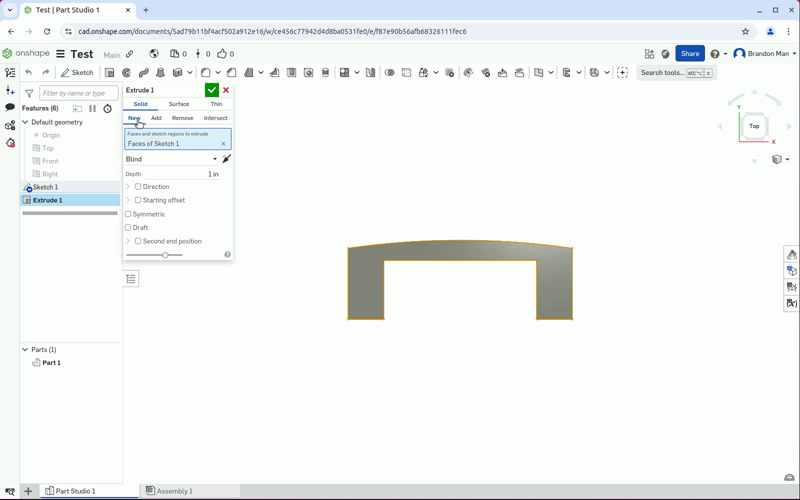
key(tab, 4)
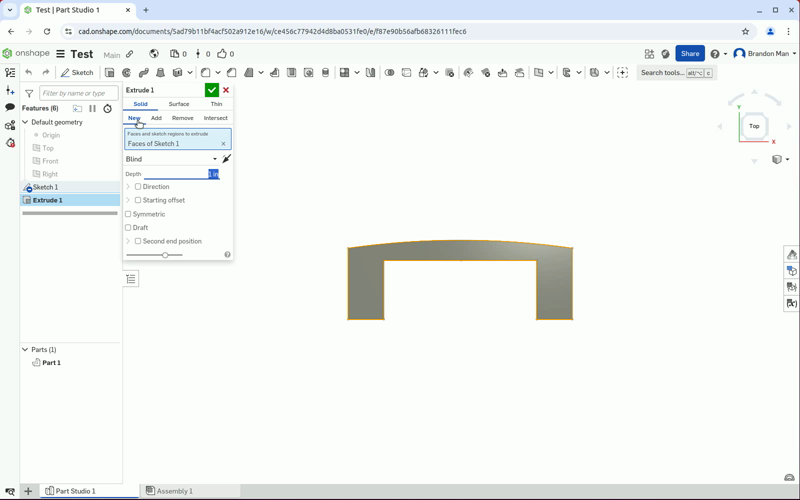
text(17.09)
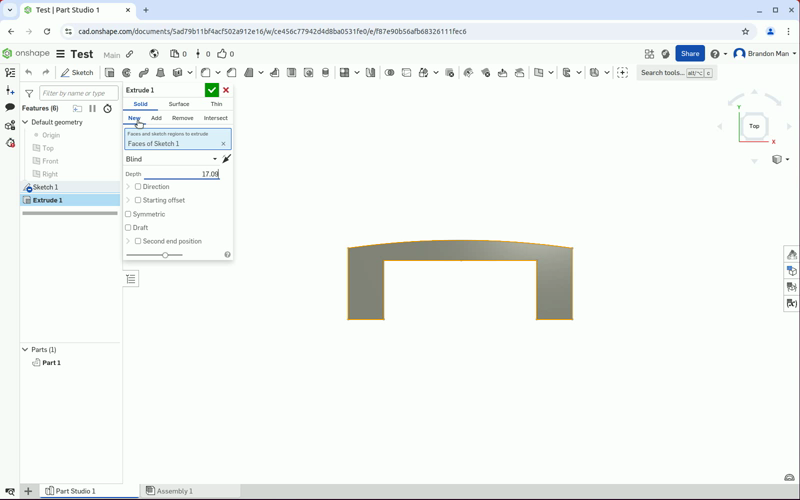
key(enter)
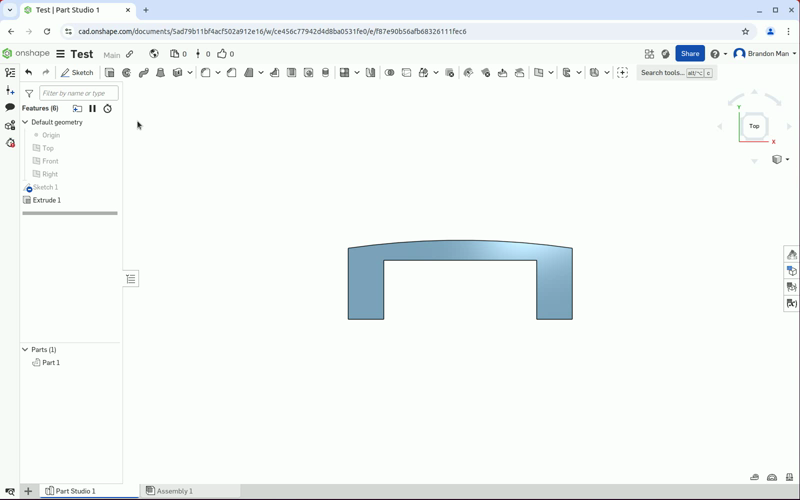
key(shift+h)
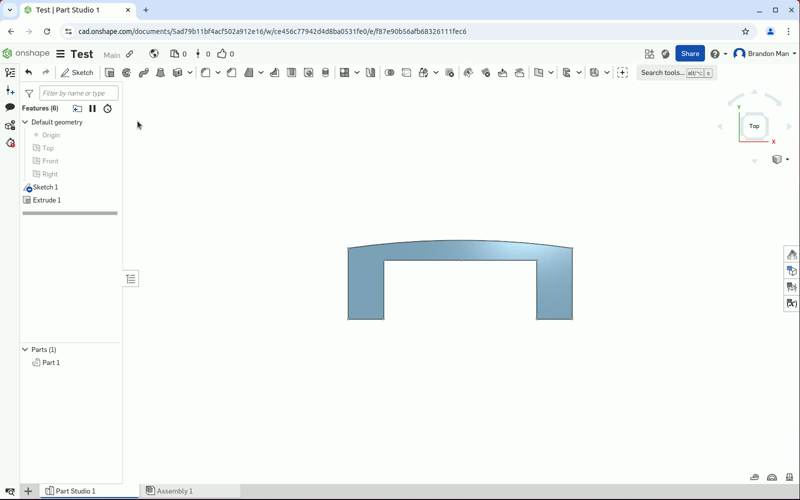
key(shift+h)
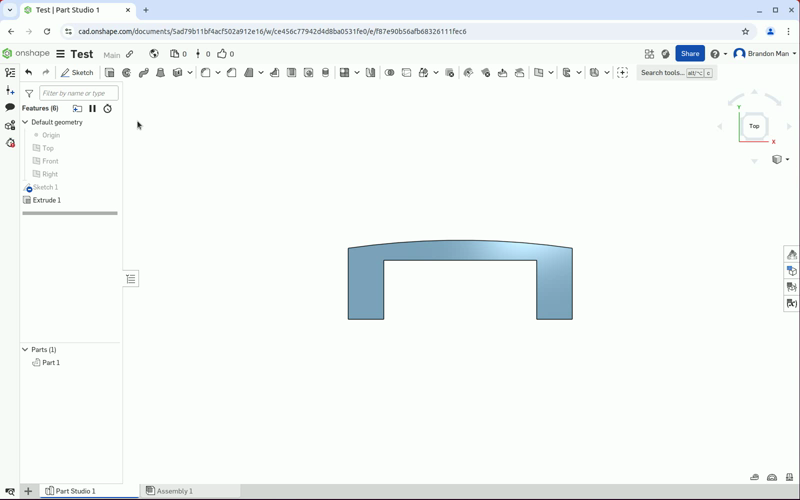
mouse_move(73, 189)
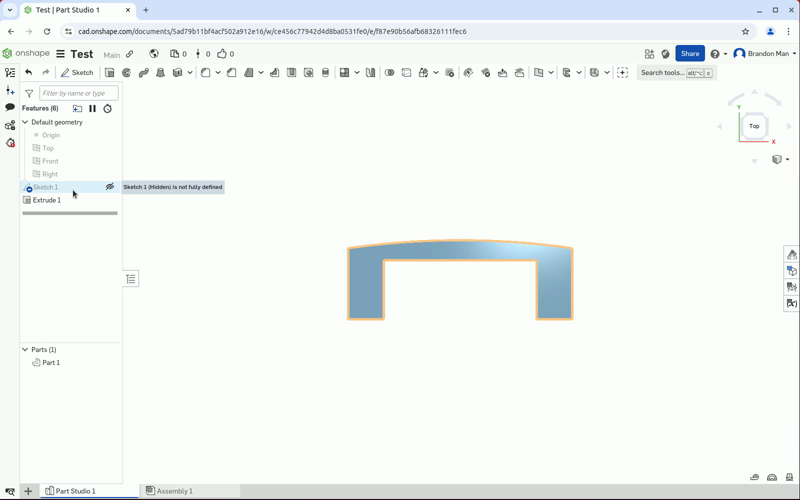
click(73, 189)
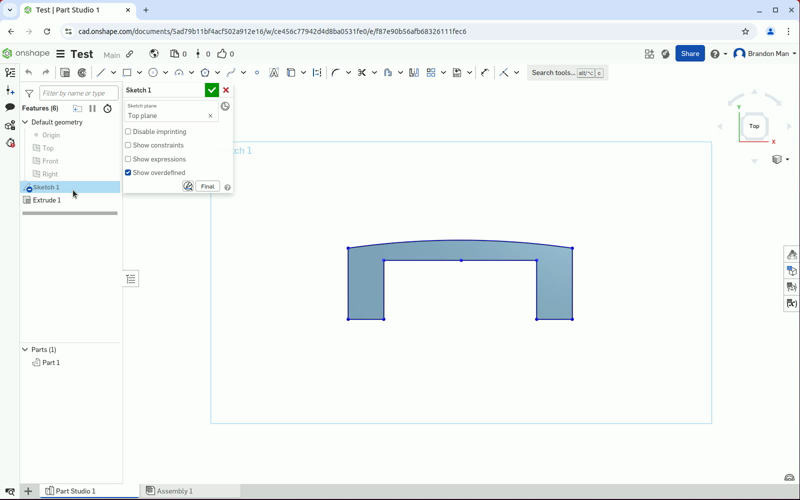
mouse_move(229, 92)
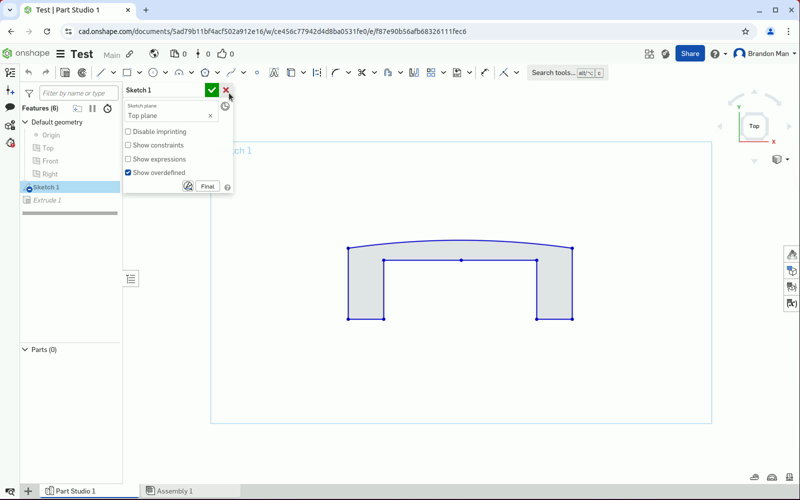
click(229, 92)
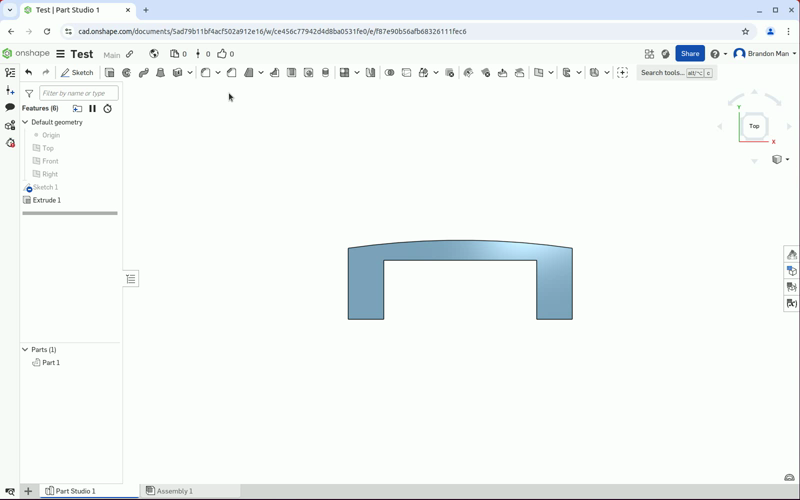
mouse_move(73, 352)
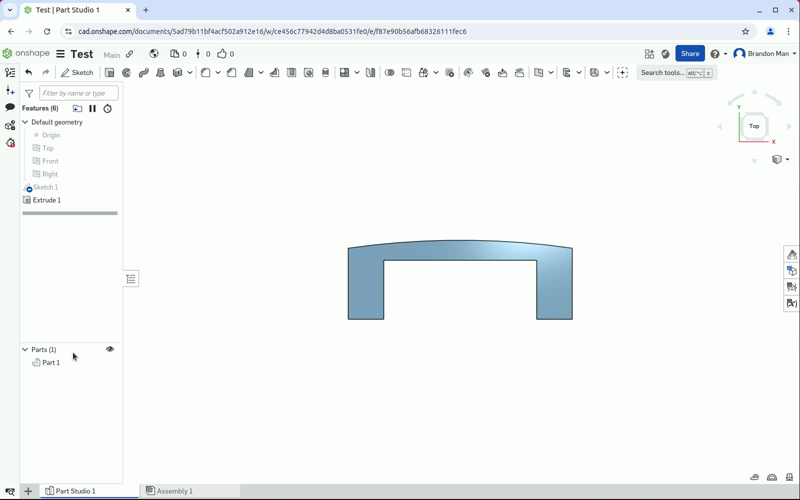
key(y)
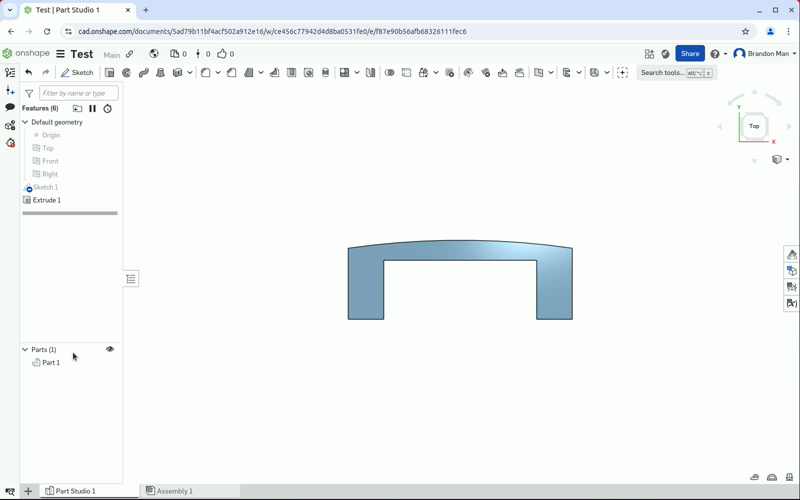
key(shift+p)
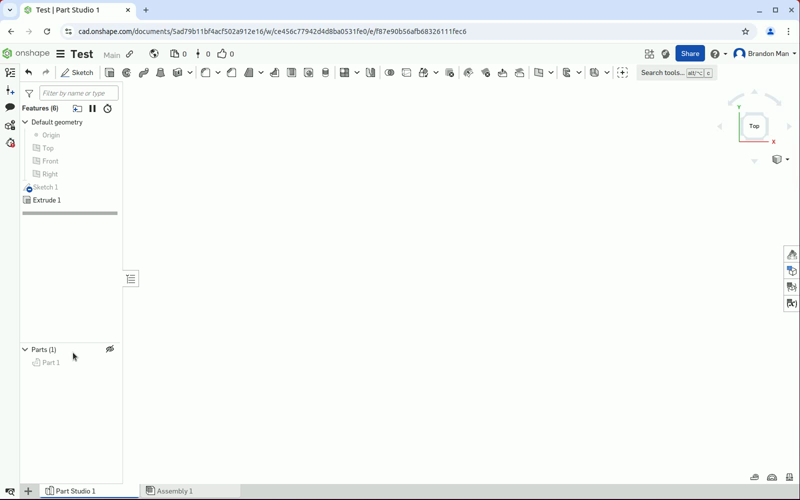
key(space)
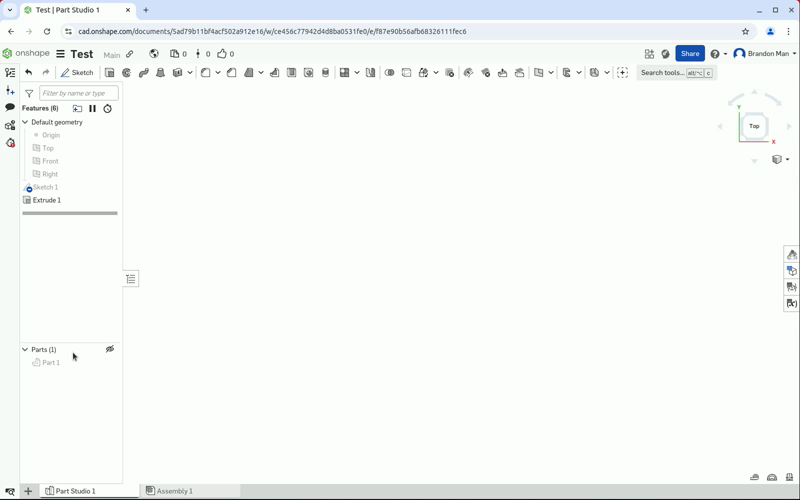
key_down(shift)
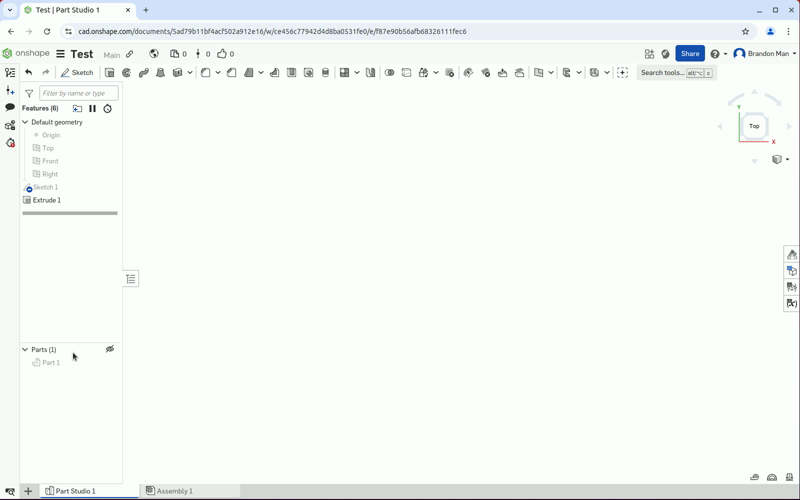
key(up)
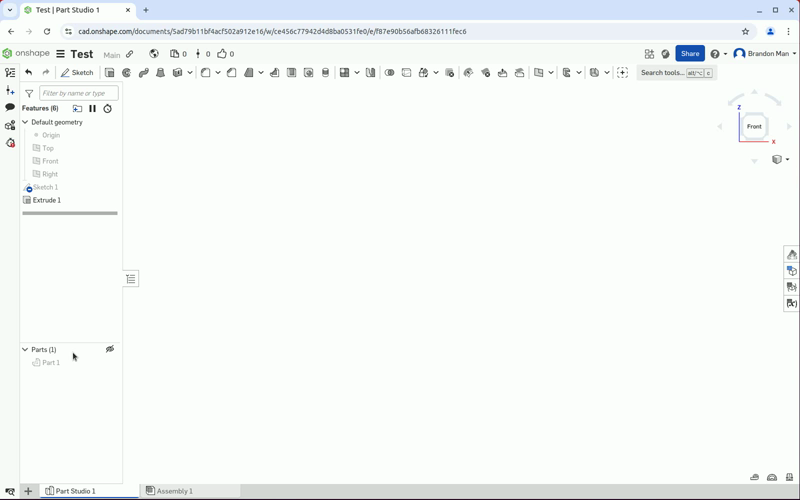
key_up(shift)
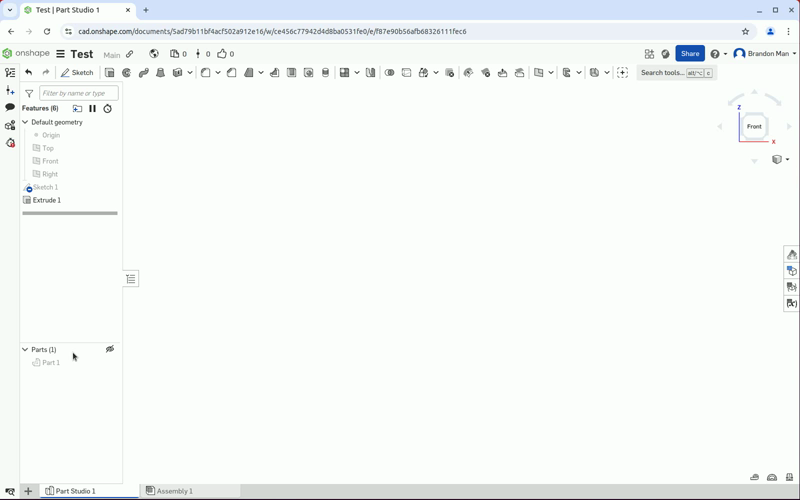
mouse_move(73, 352)
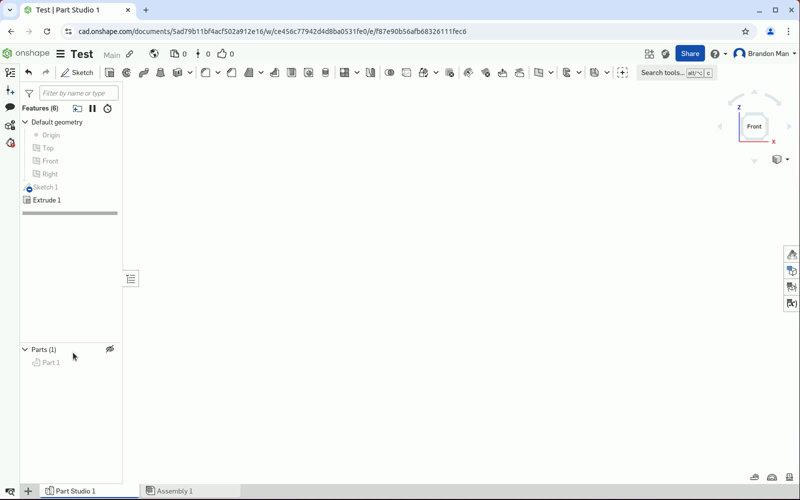
key(shift+y)
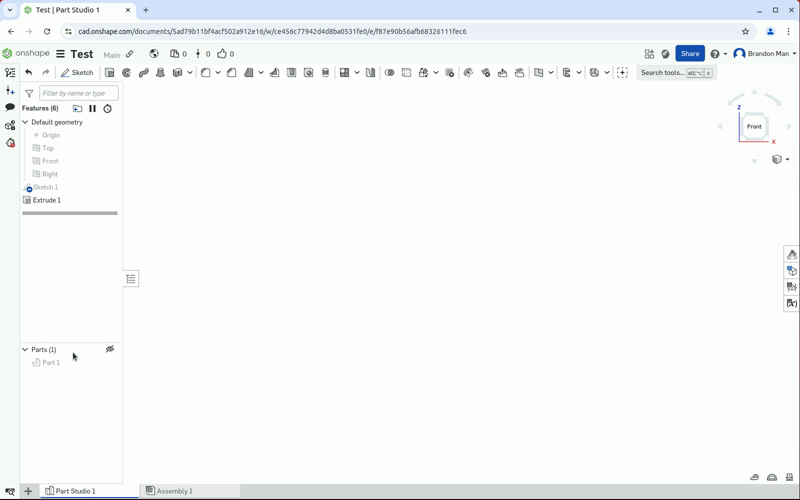
key(shift+s)
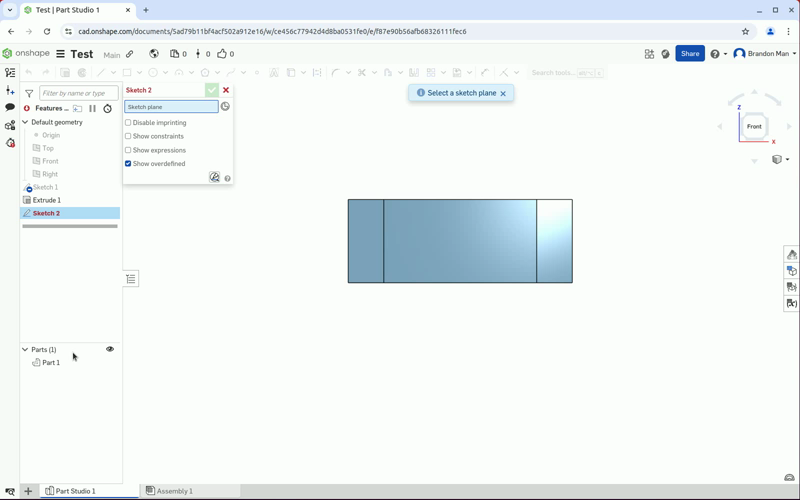
mouse_move(73, 163)
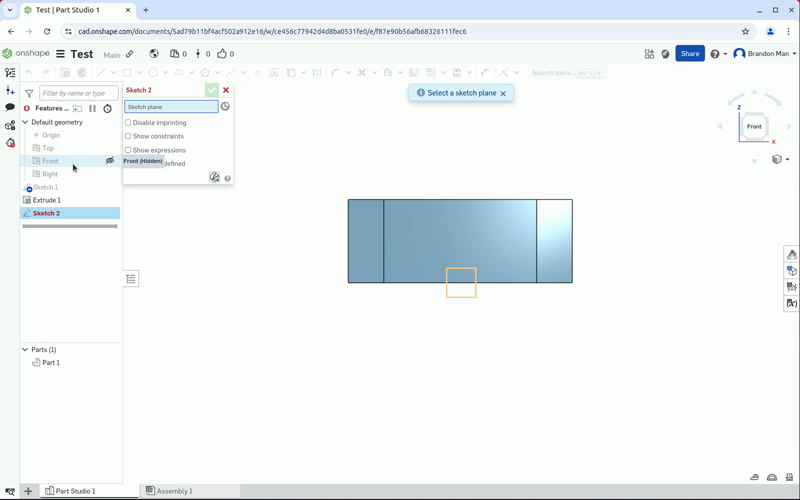
click(73, 163)
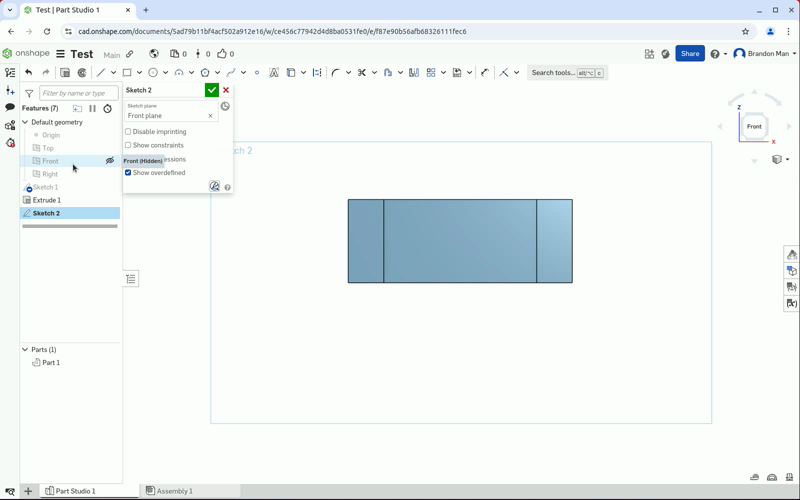
mouse_move(73, 352)
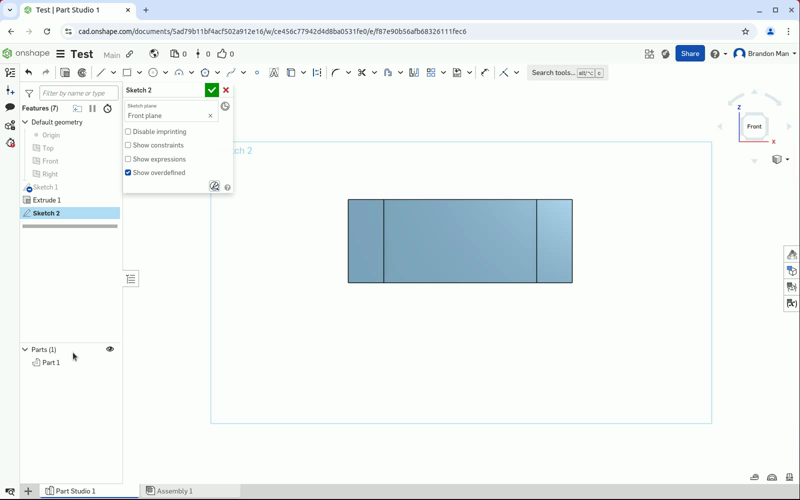
key(y)
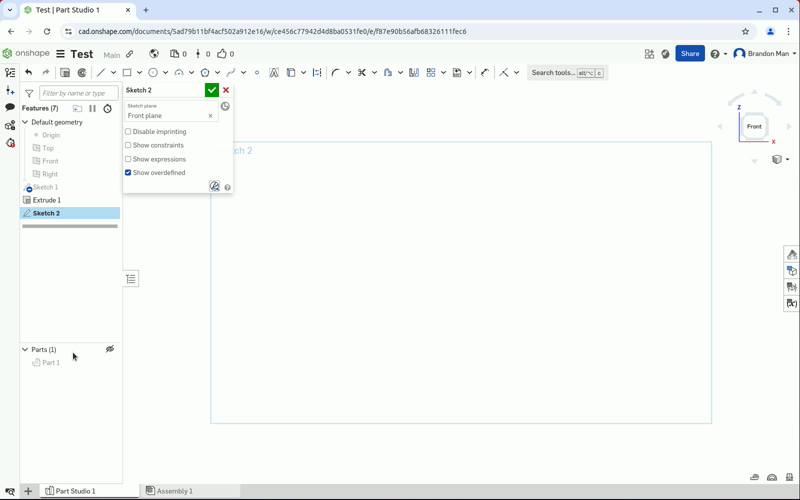
key(l)
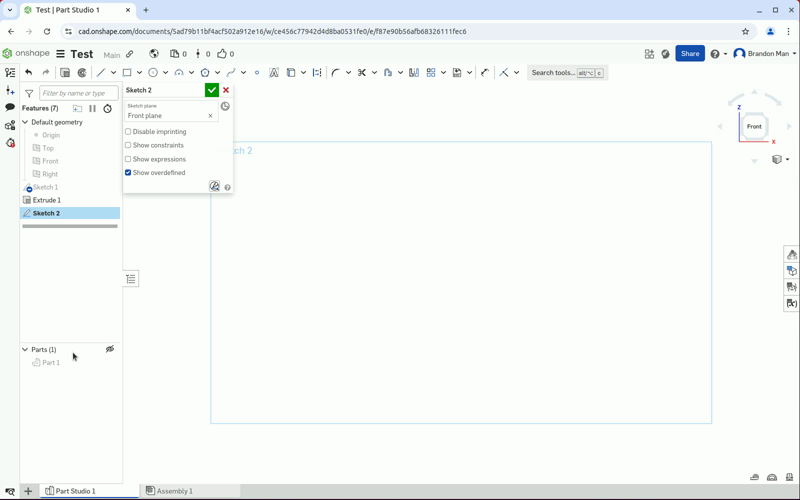
key_down(shift)
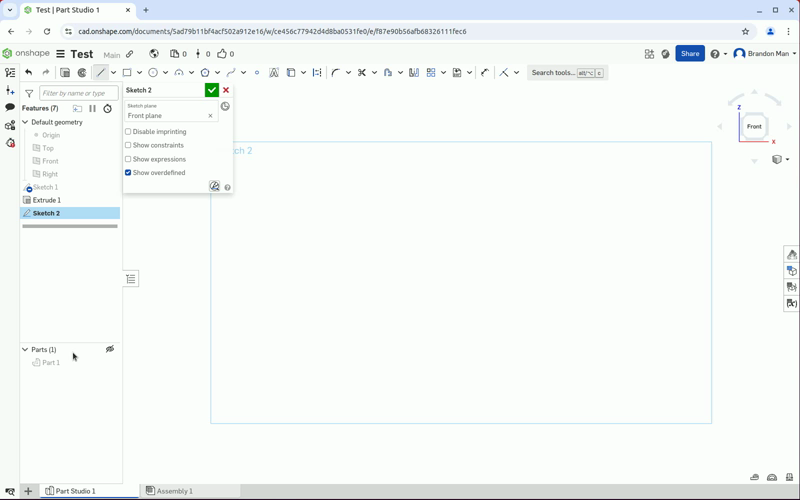
mouse_move(392, 294)
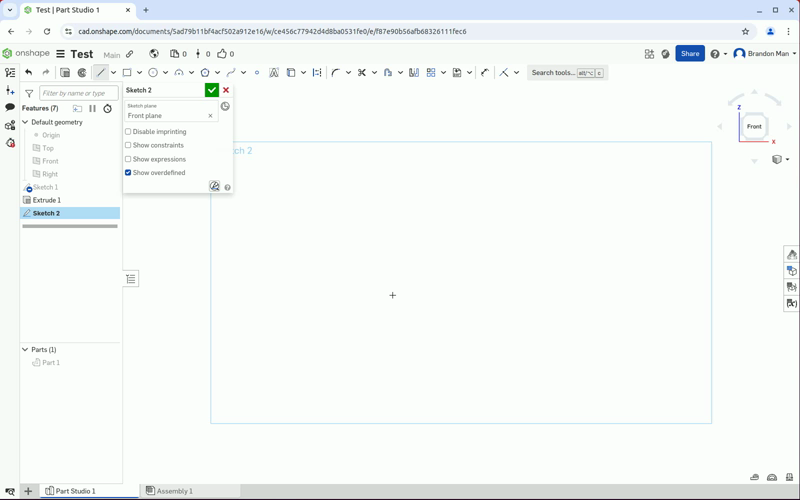
click(392, 294)
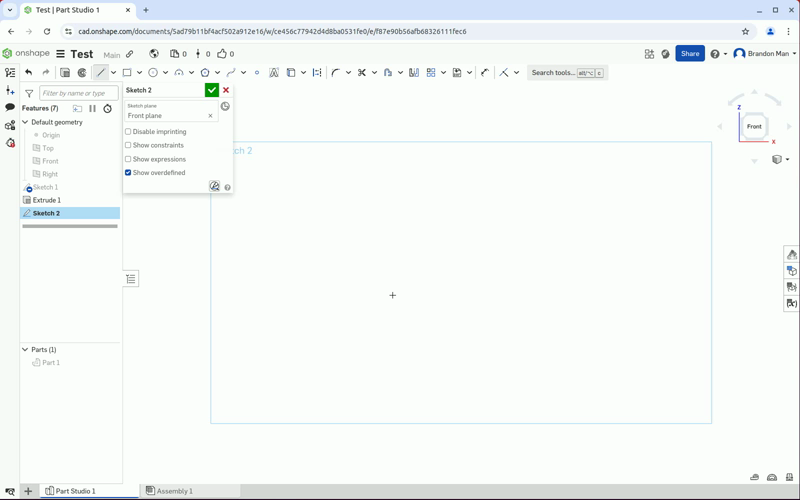
key_up(shift)
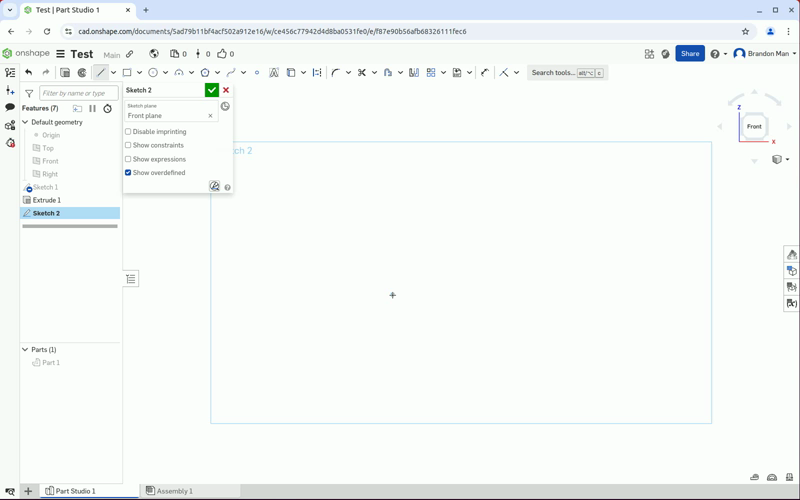
key_down(shift)
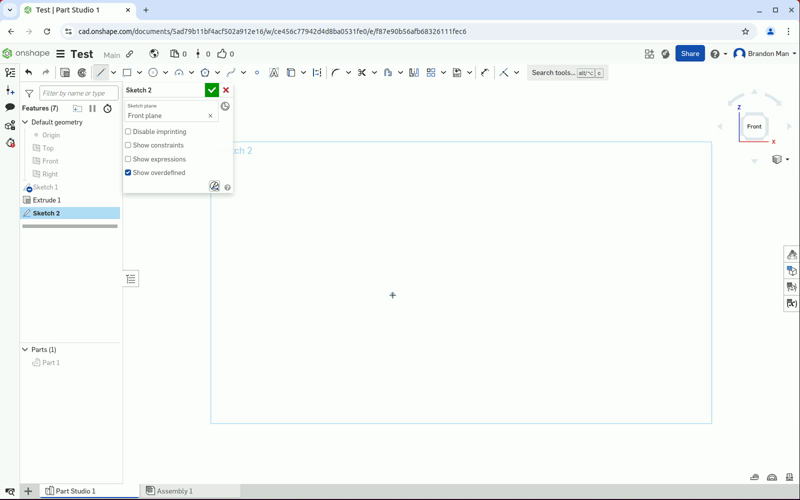
mouse_move(528, 294)
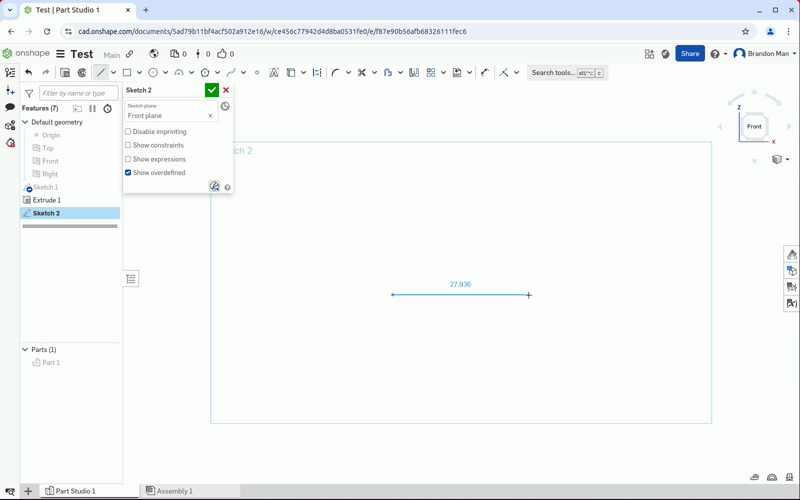
click(528, 294)
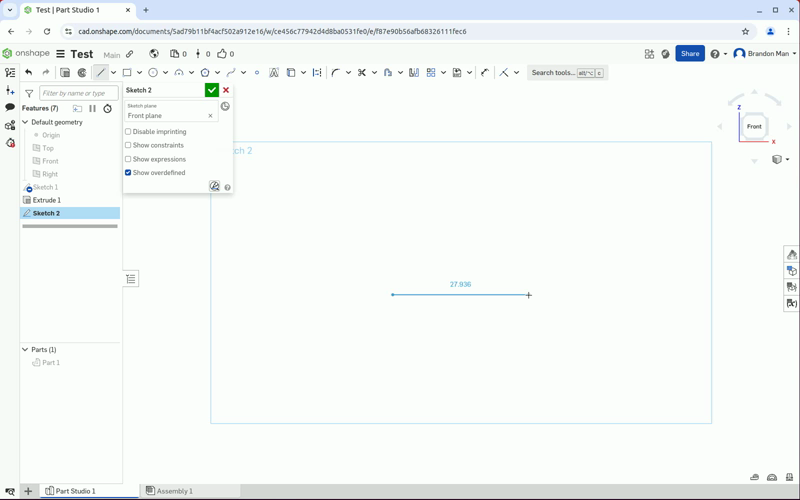
key_up(shift)
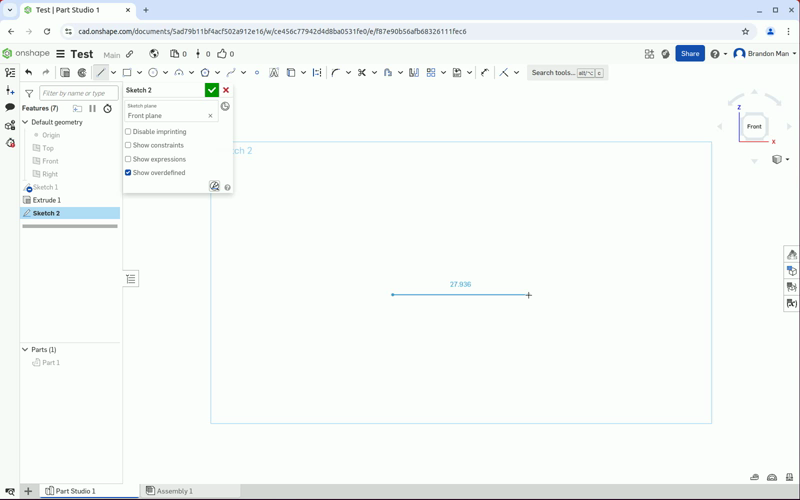
key_down(shift)
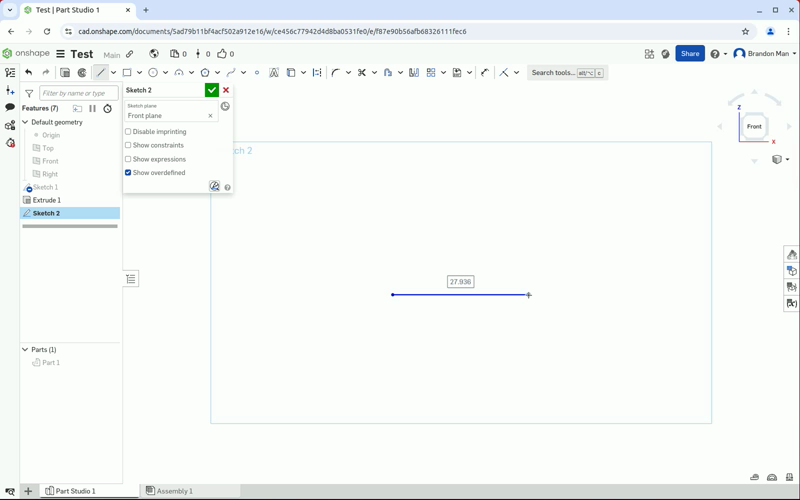
mouse_move(528, 233)
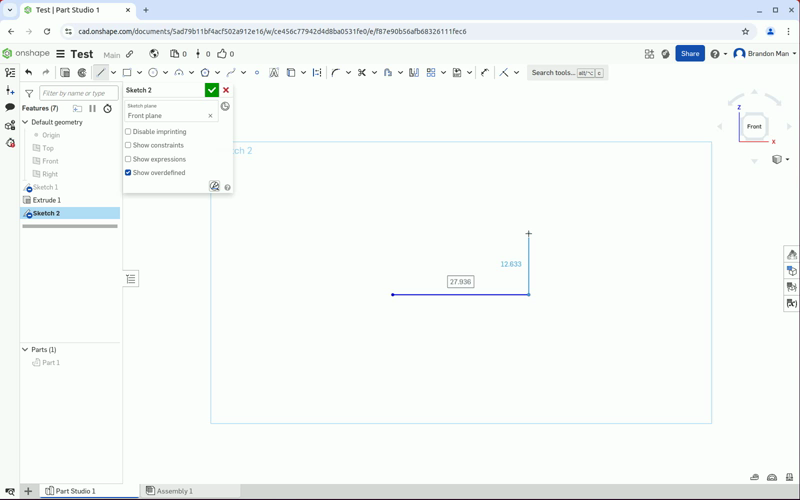
click(528, 233)
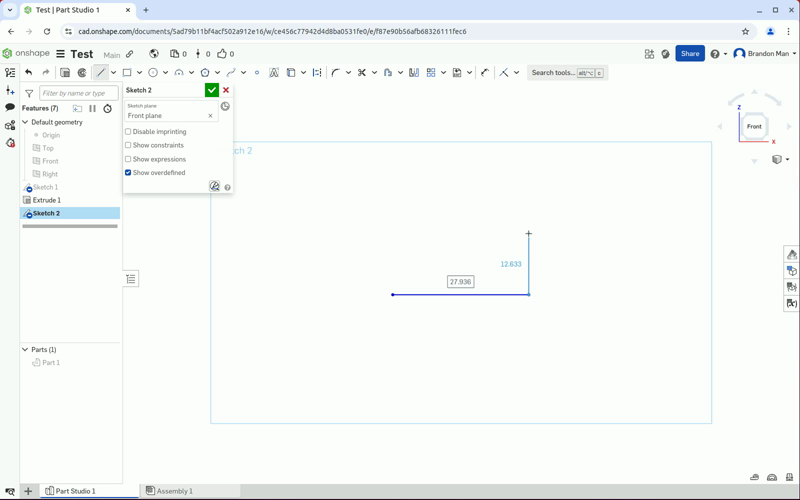
key_up(shift)
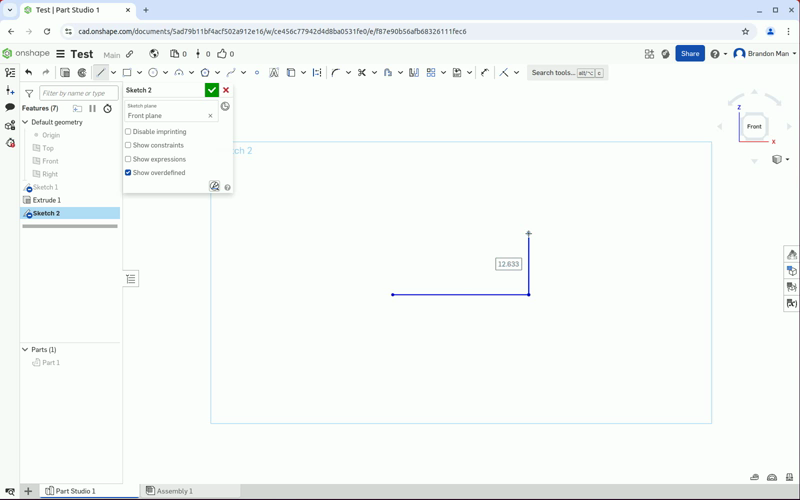
key_down(shift)
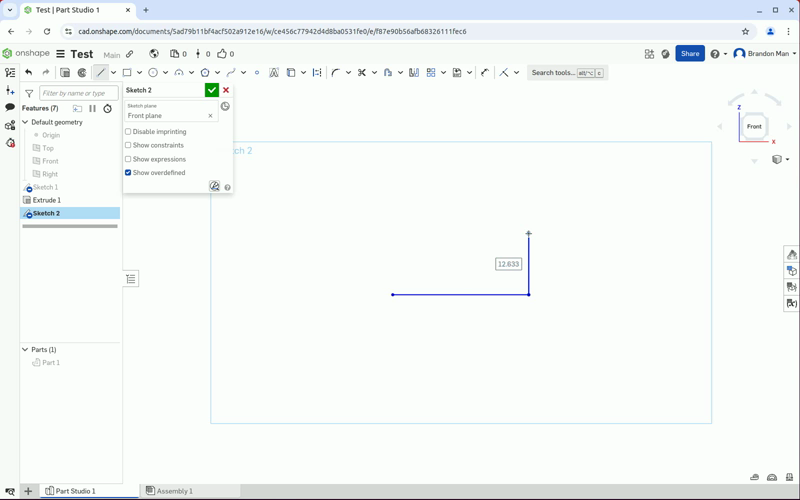
mouse_move(392, 233)
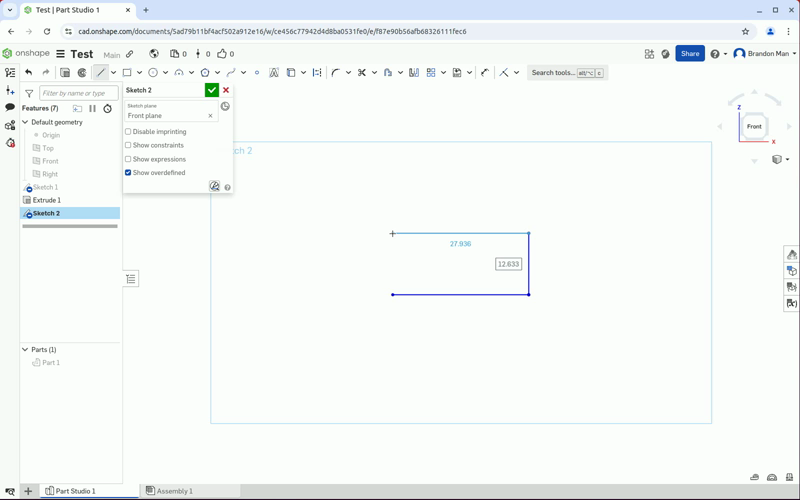
click(392, 233)
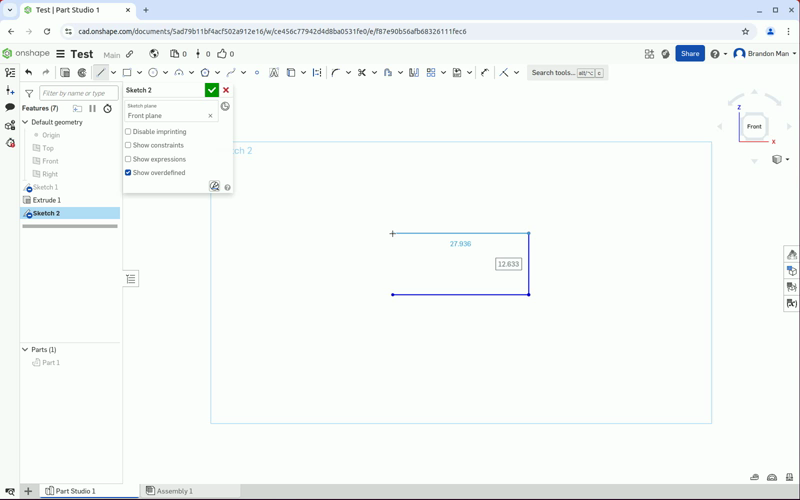
key_up(shift)
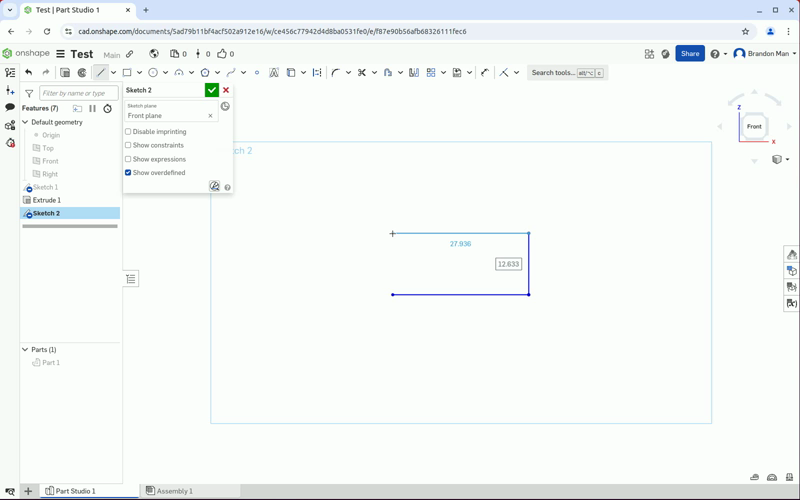
key_down(shift)
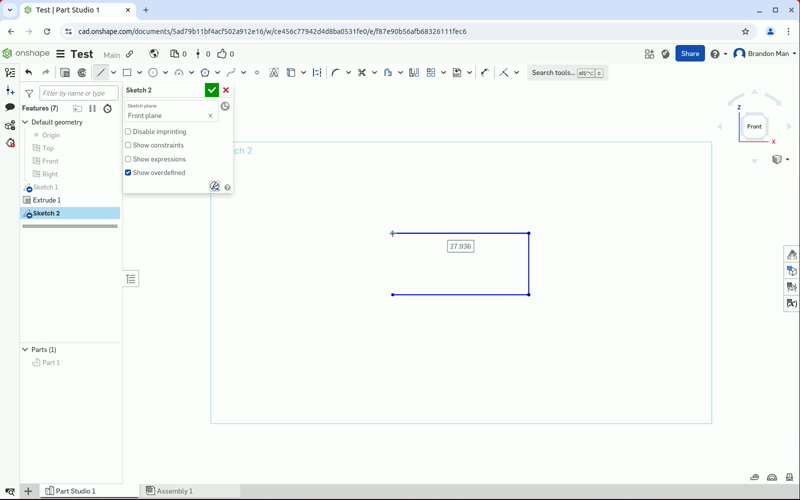
mouse_move(392, 294)
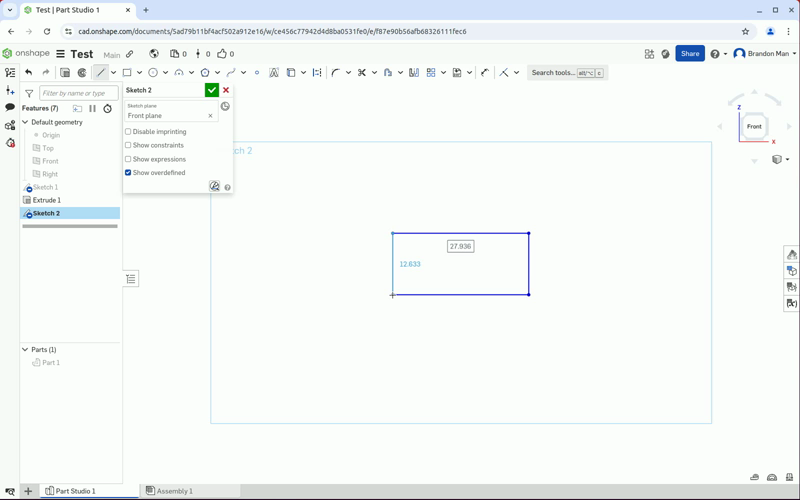
key_up(shift)
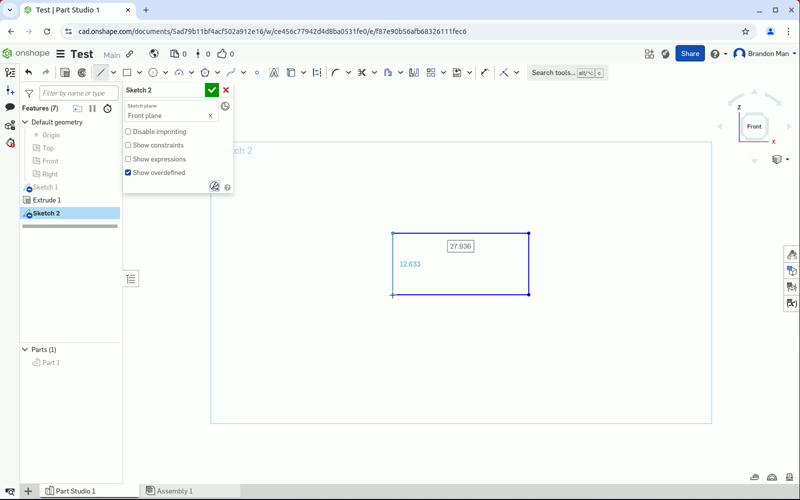
click(392, 294)
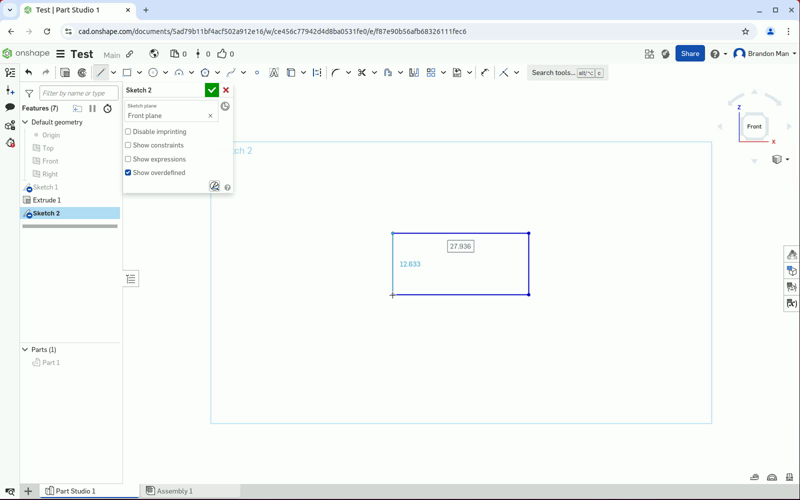
key(esc)
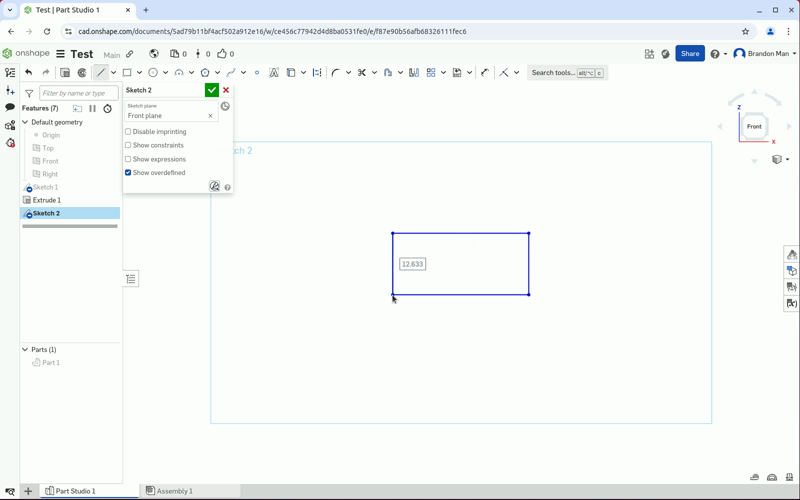
mouse_move(442, 270)
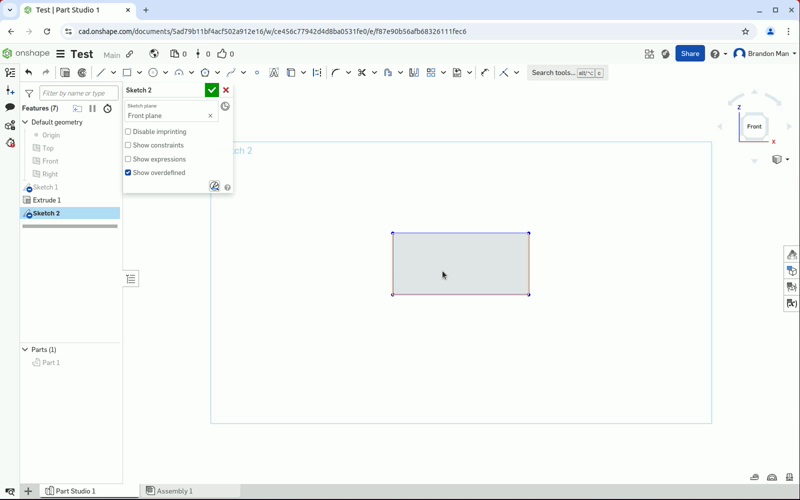
click(442, 270)
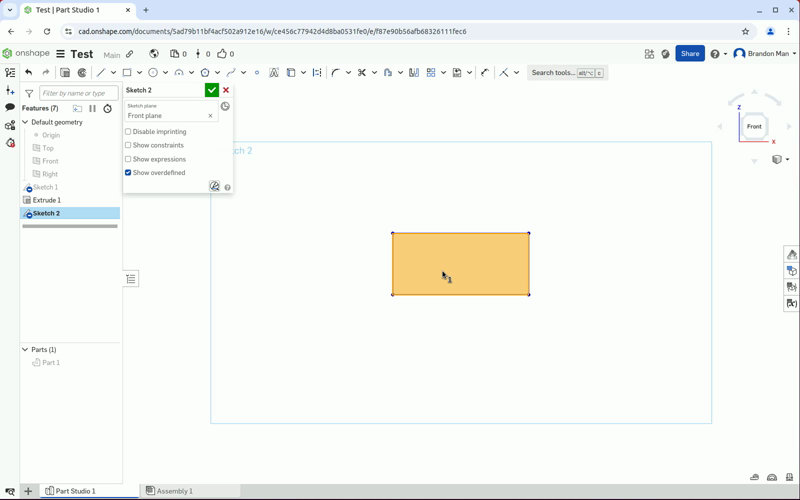
mouse_move(73, 352)
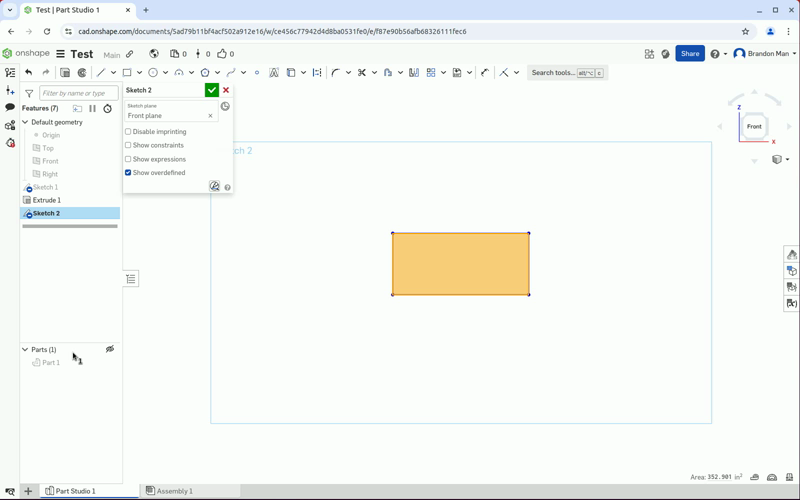
key(shift+y)
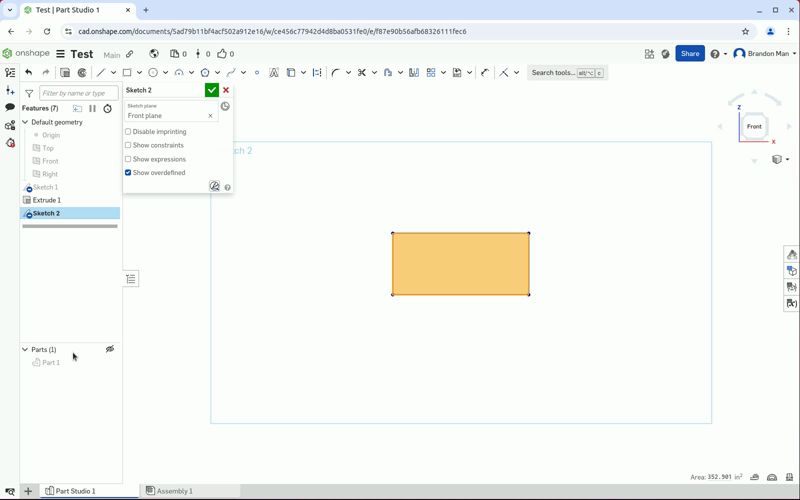
key(shift+e)
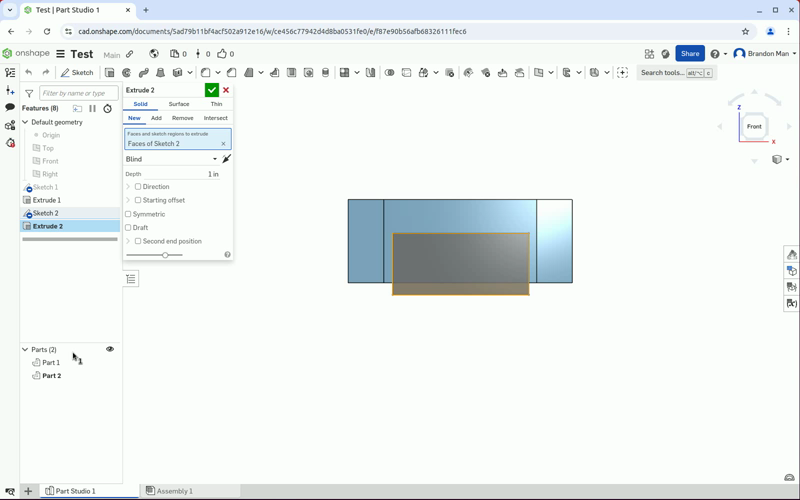
mouse_move(143, 106)
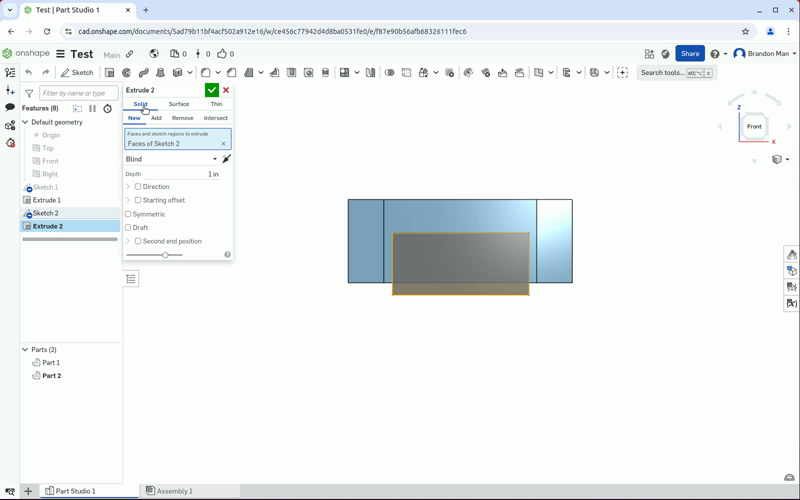
click(143, 106)
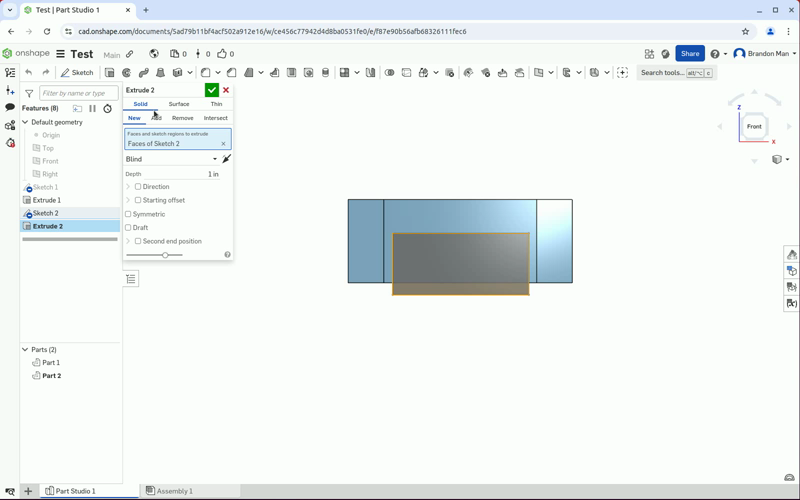
mouse_move(186, 120)
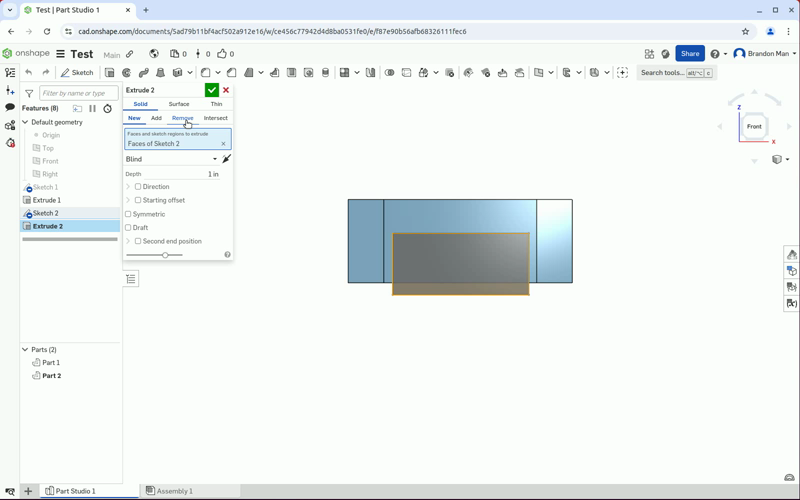
click(186, 120)
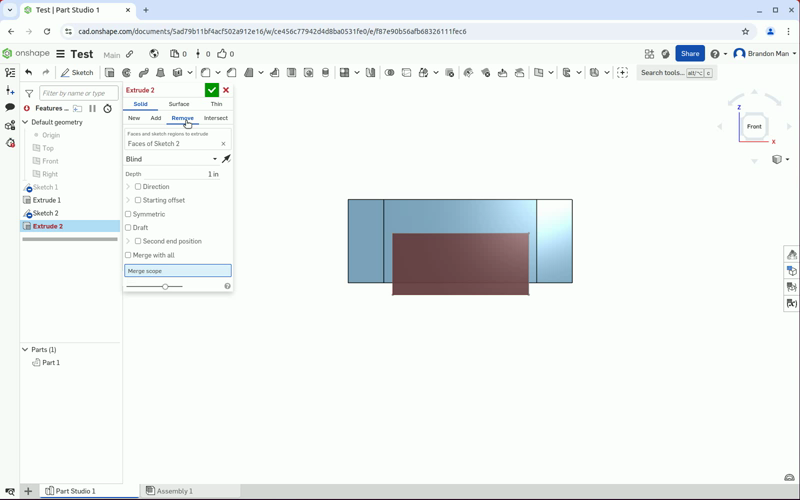
key(tab, 4)
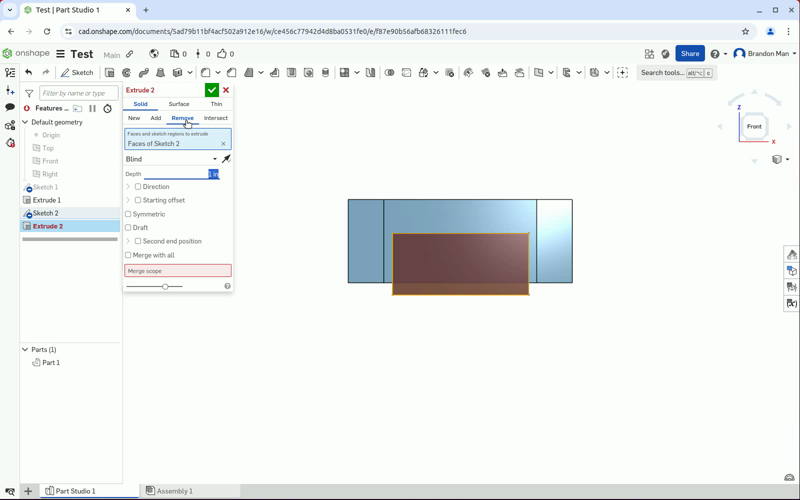
text(10.351)
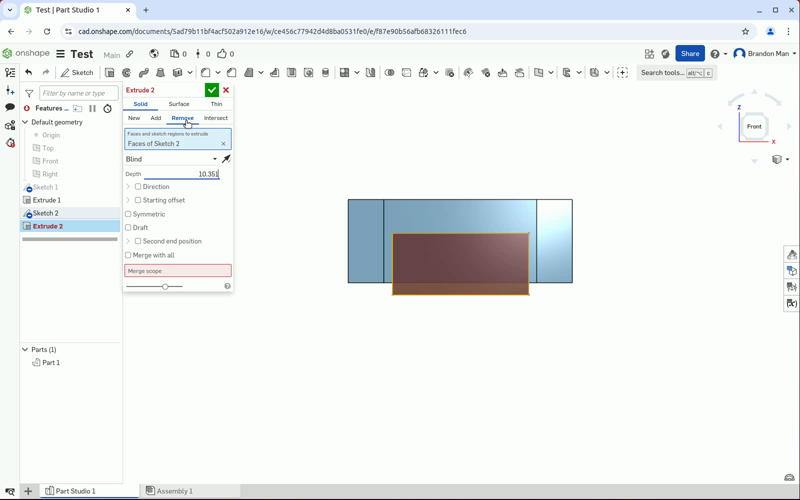
key(tab, 6)
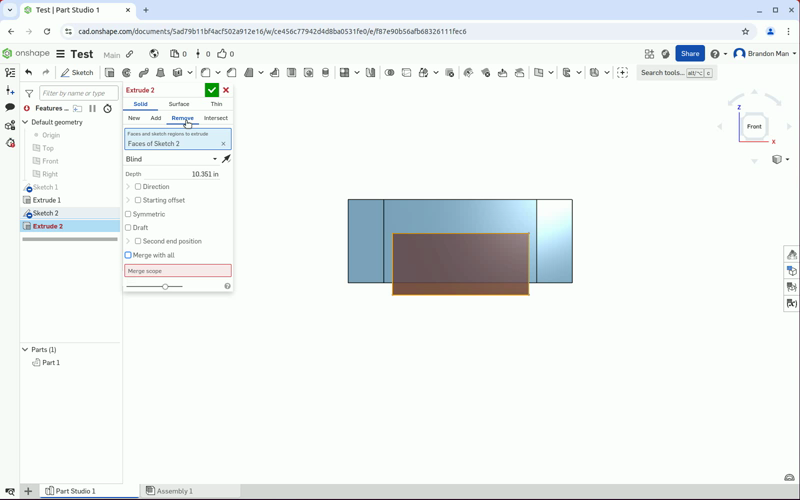
key(space)
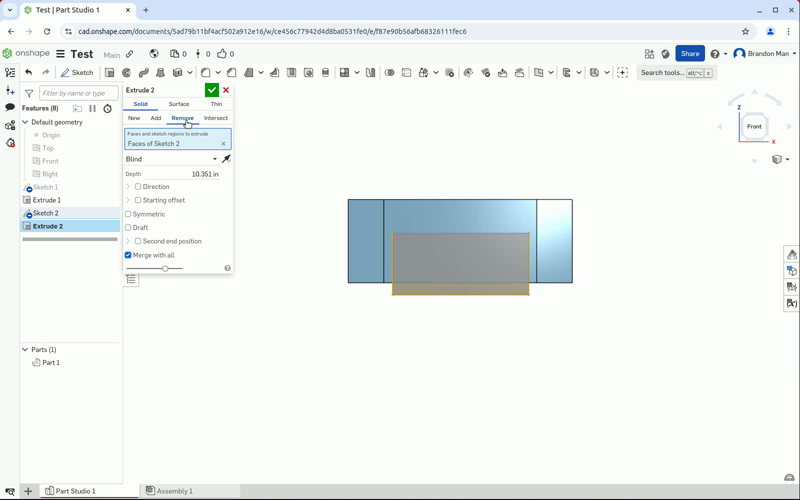
key(enter)
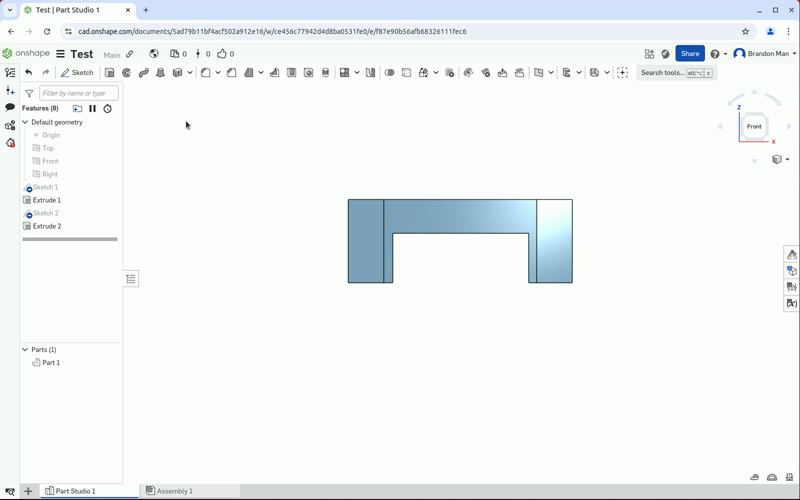
key(shift+h)
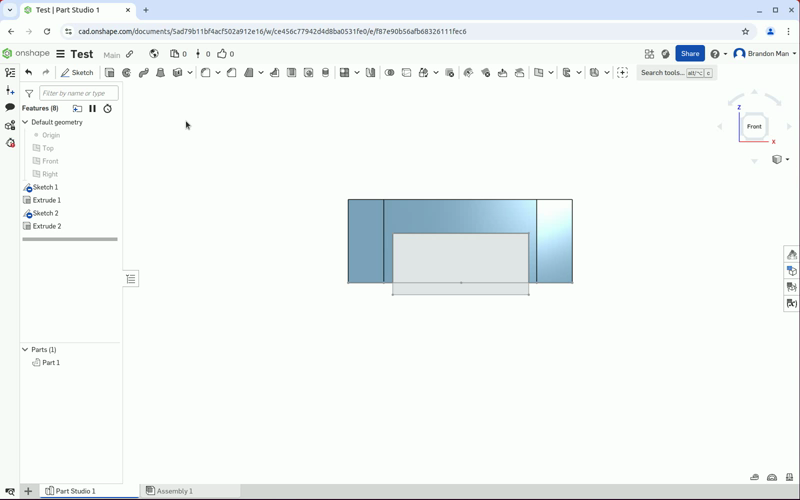
key(shift+h)
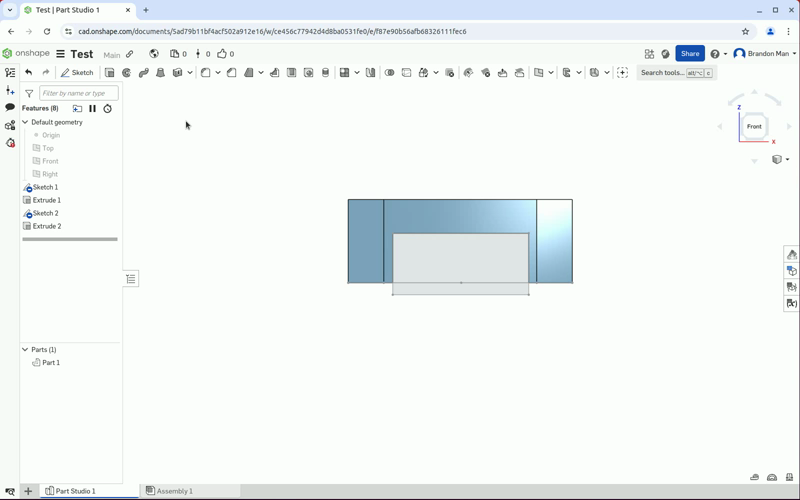
key(shift+7)
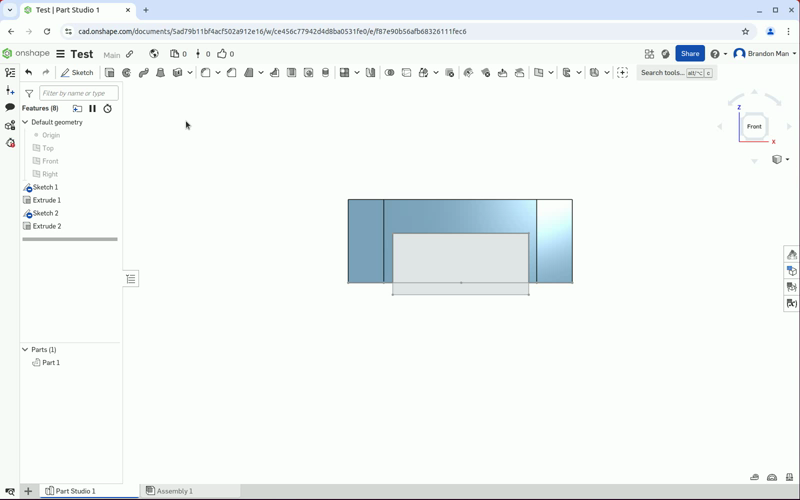
key(left, 2)
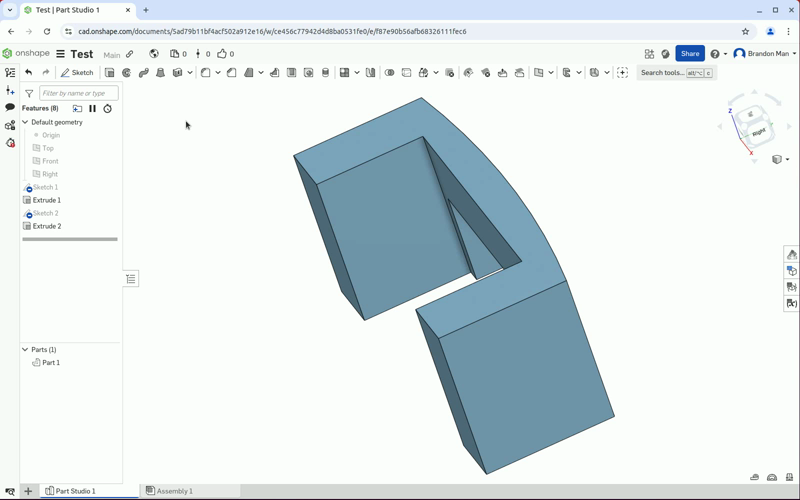
key(down, 2)
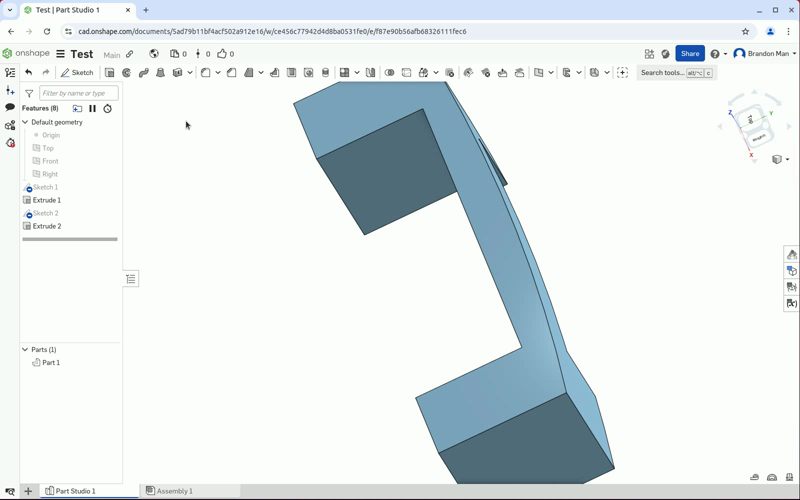
key(up, 2)
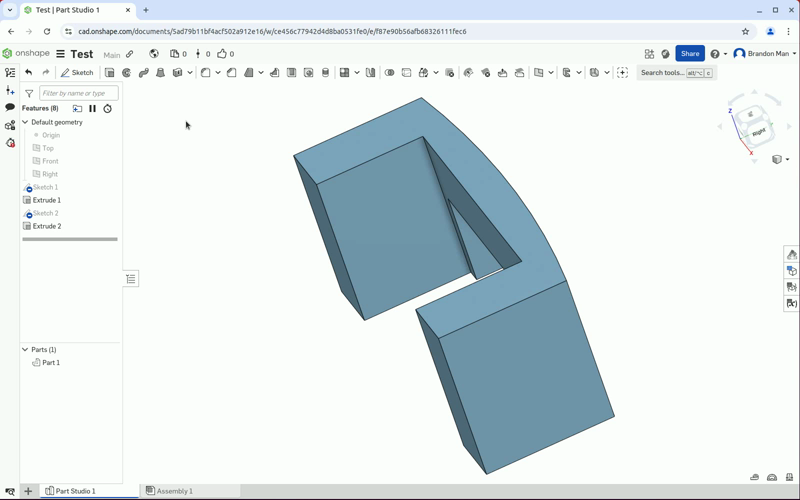
key(right, 2)
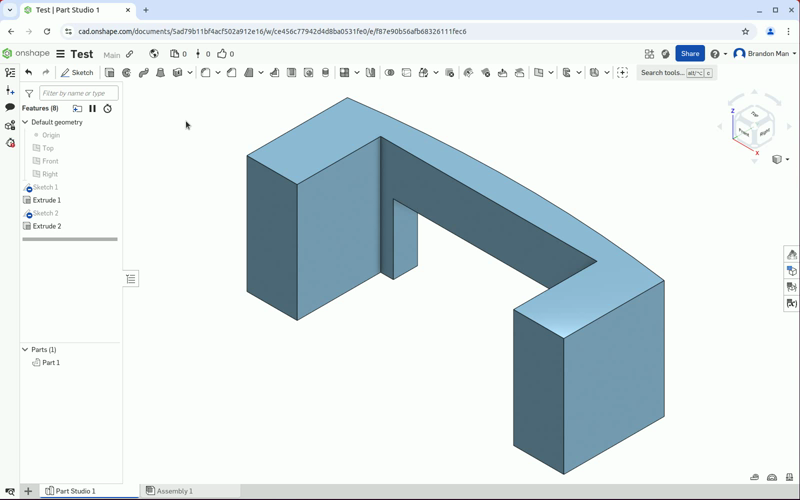
mouse_move(73, 189)
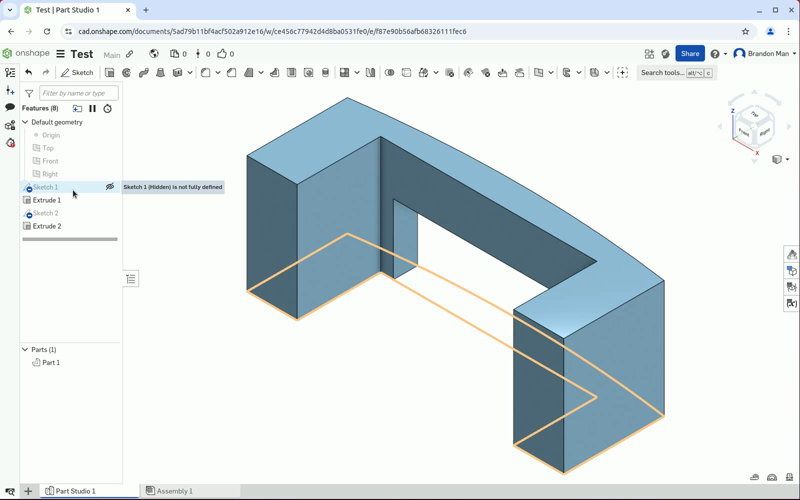
click(73, 189)